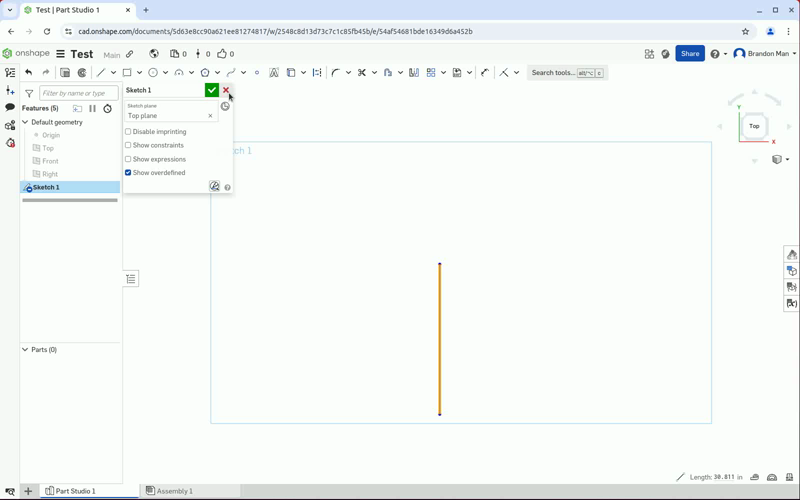
key(shift+h)
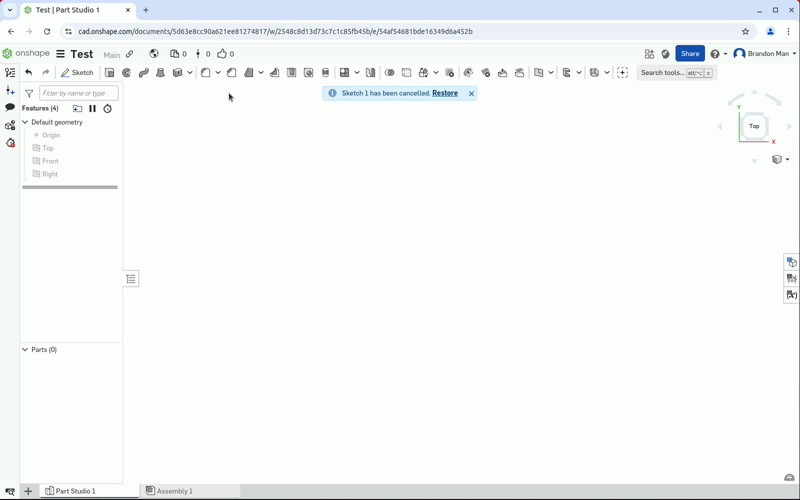
mouse_move(73, 352)
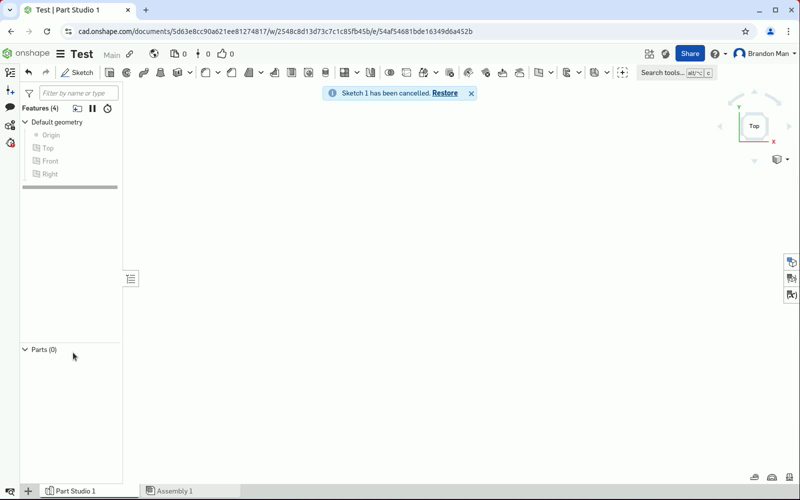
key(y)
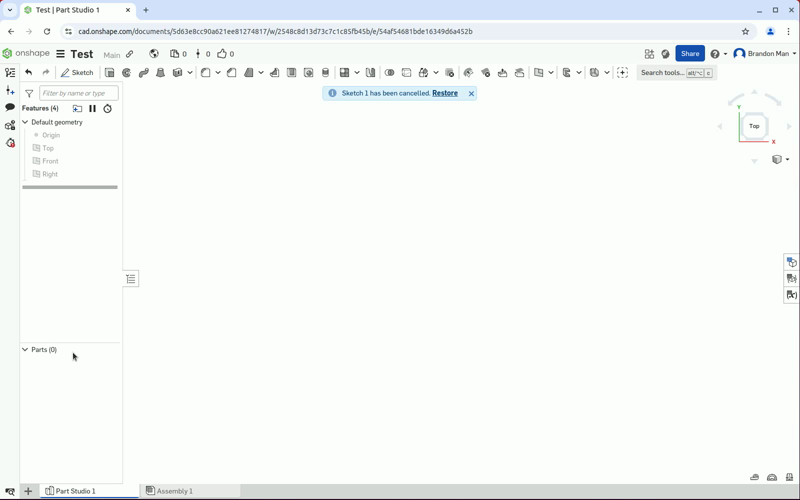
key(shift+p)
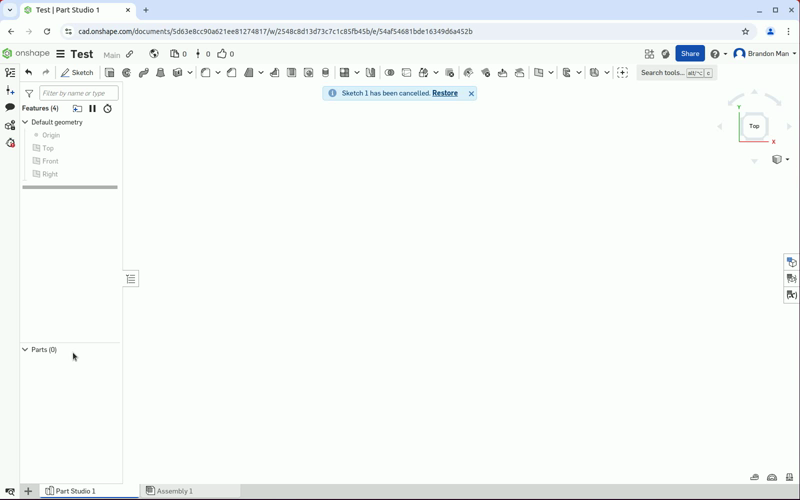
key(space)
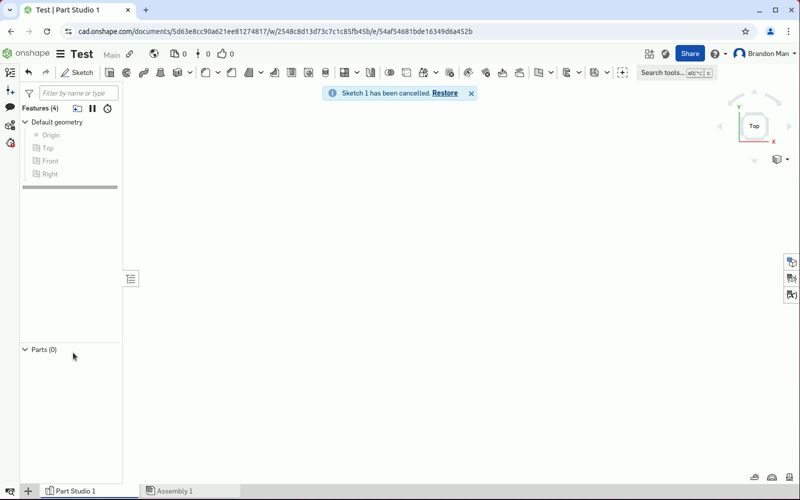
key_down(shift)
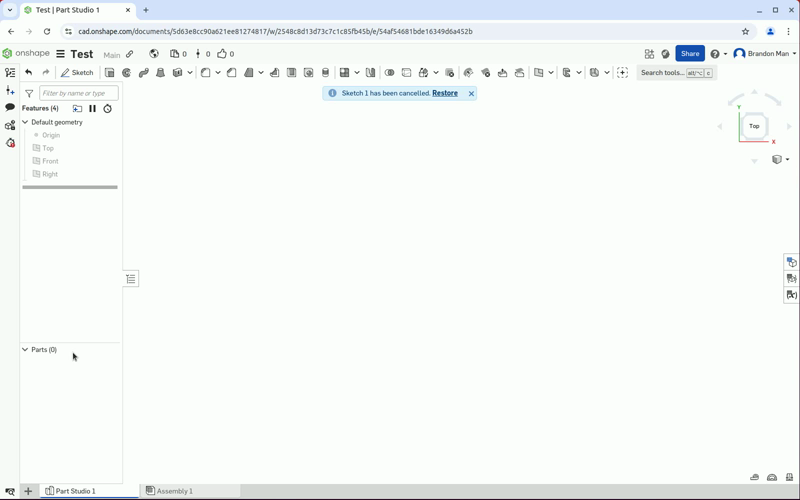
key(up)
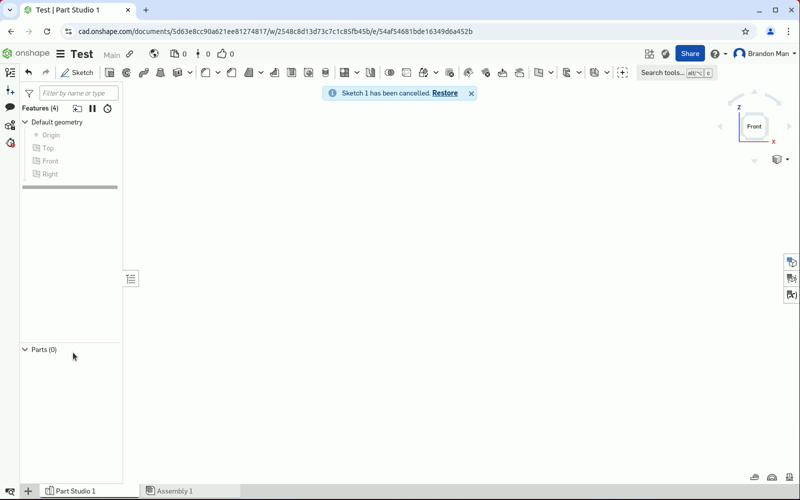
key_up(shift)
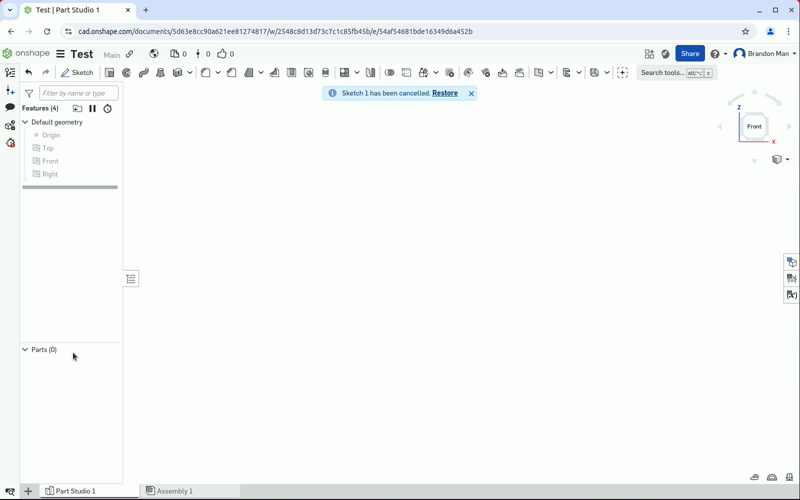
mouse_move(73, 352)
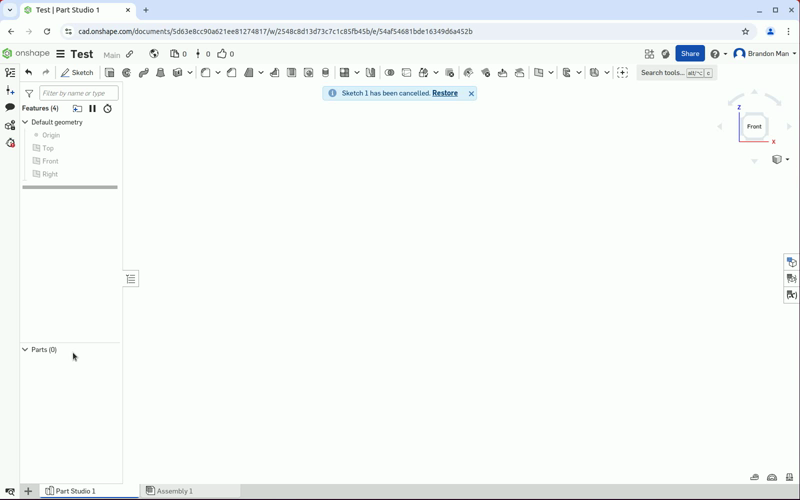
key(shift+y)
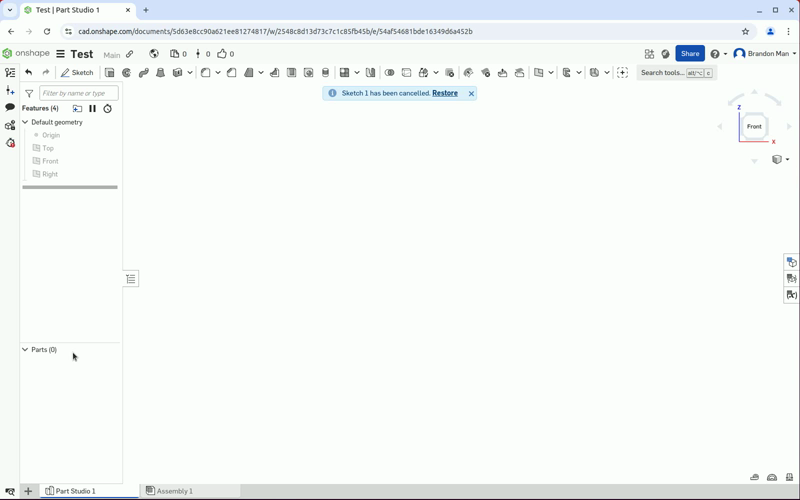
key(shift+s)
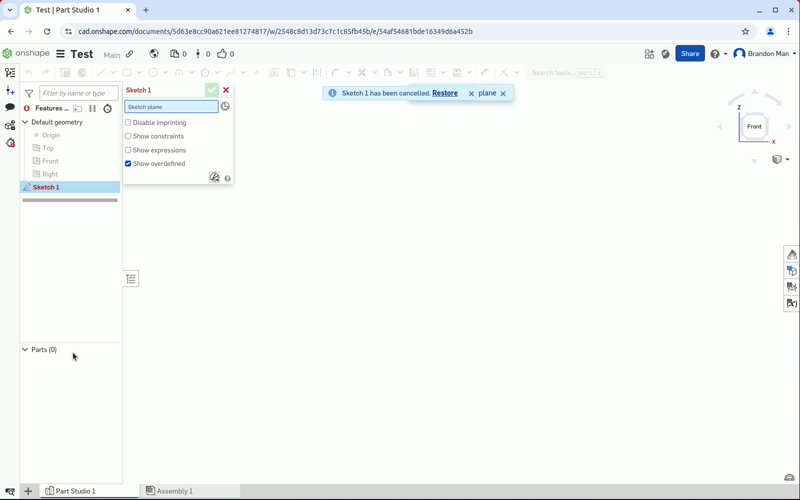
mouse_move(73, 163)
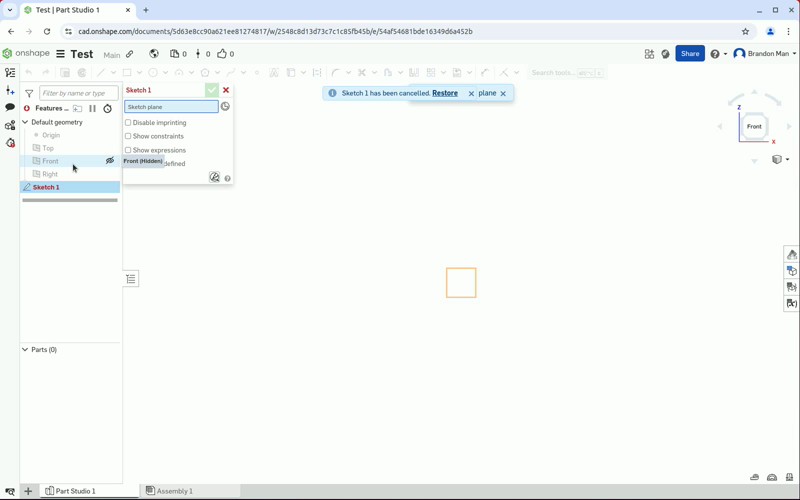
click(73, 163)
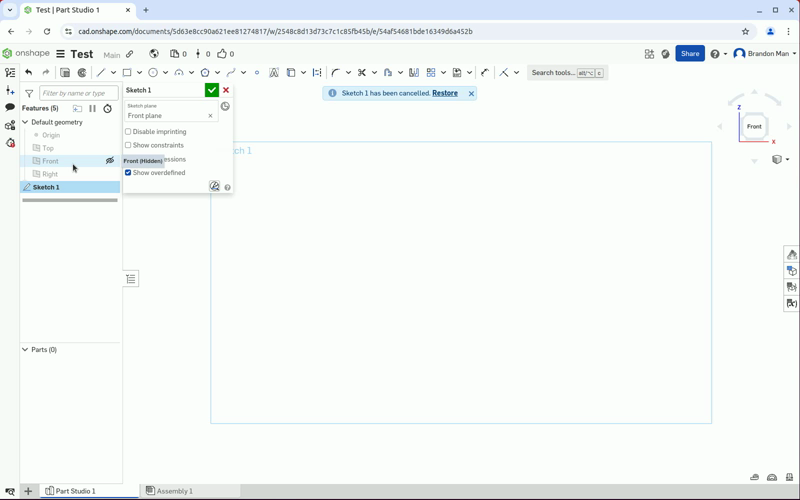
mouse_move(73, 352)
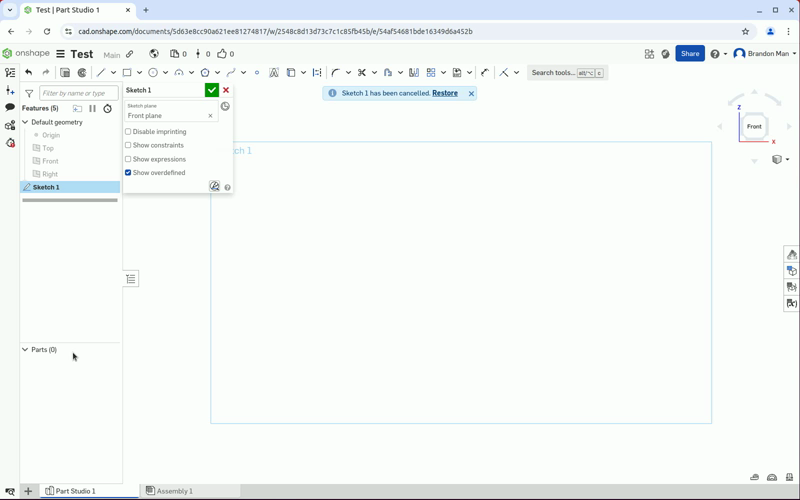
key(y)
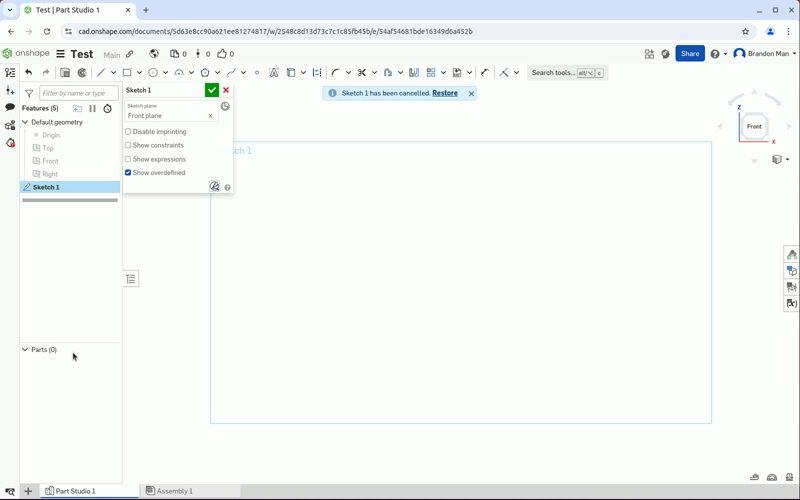
key(l)
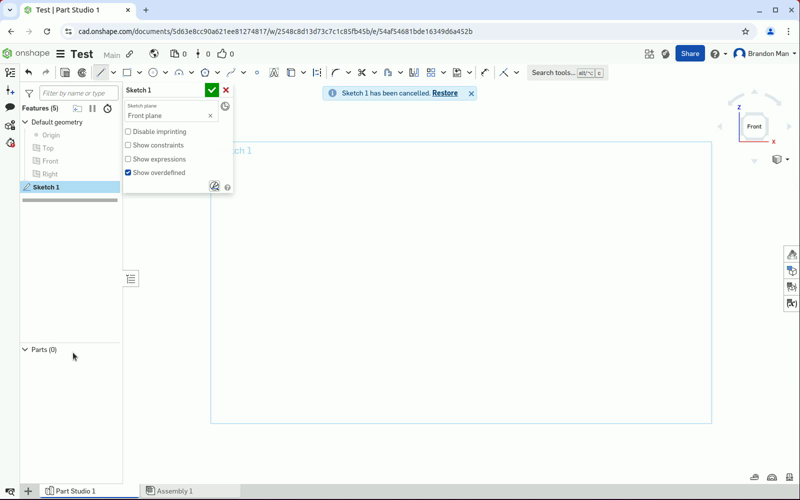
key_down(shift)
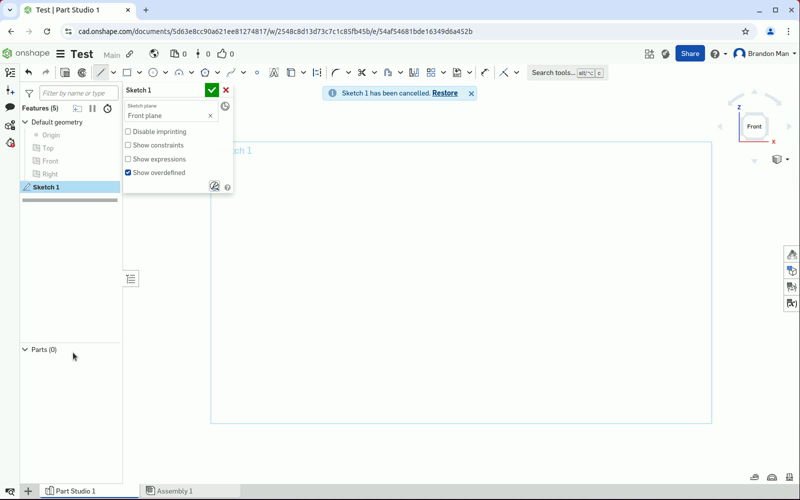
mouse_move(454, 282)
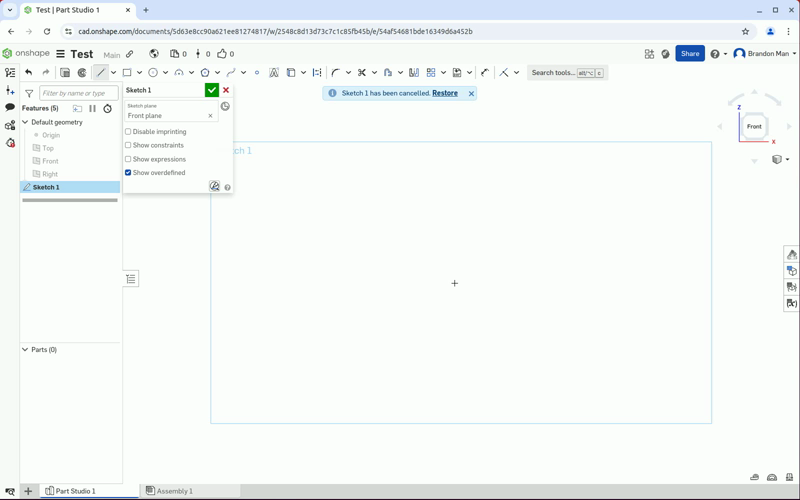
click(454, 282)
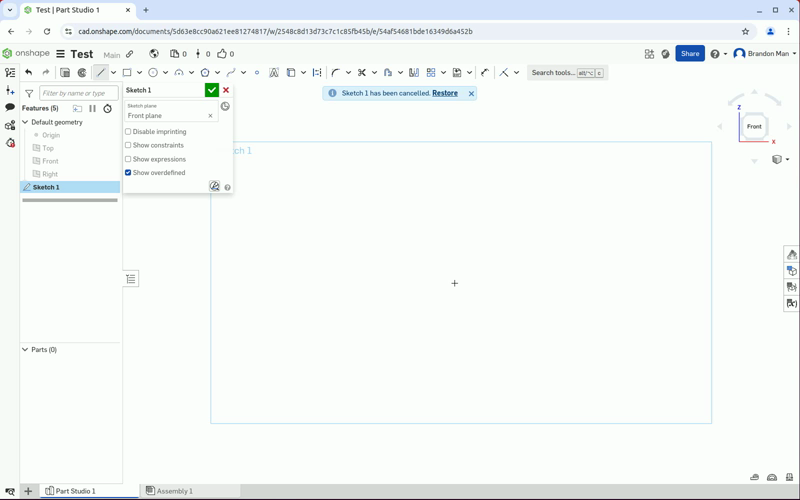
key_up(shift)
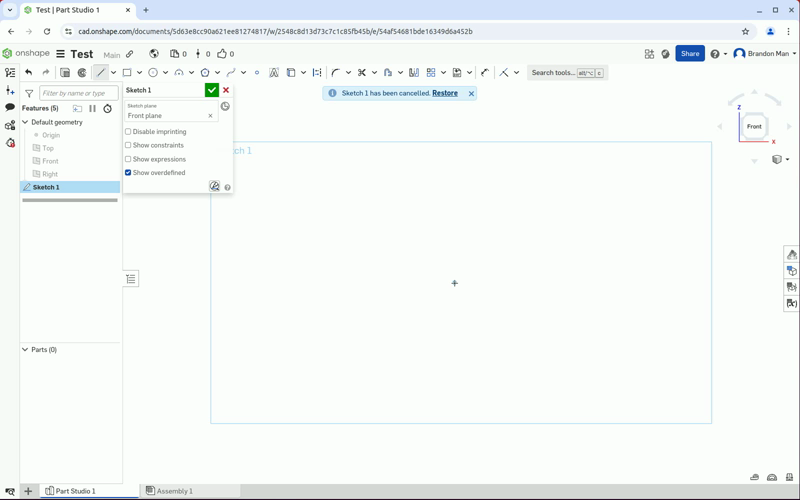
key_down(shift)
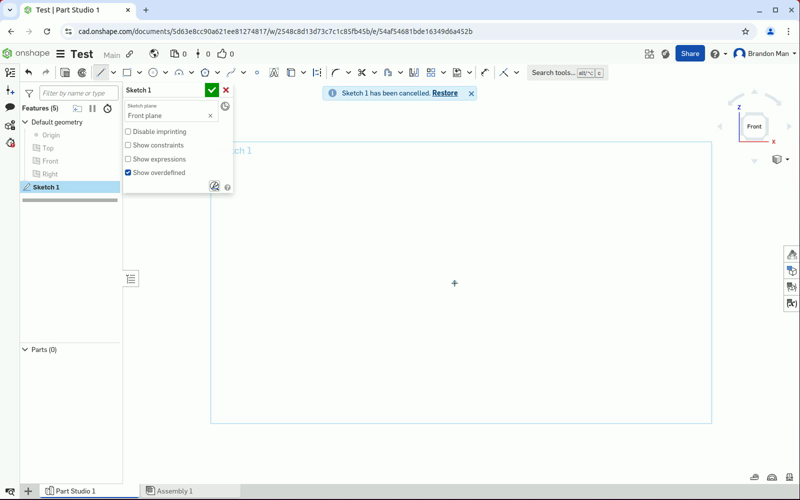
mouse_move(484, 282)
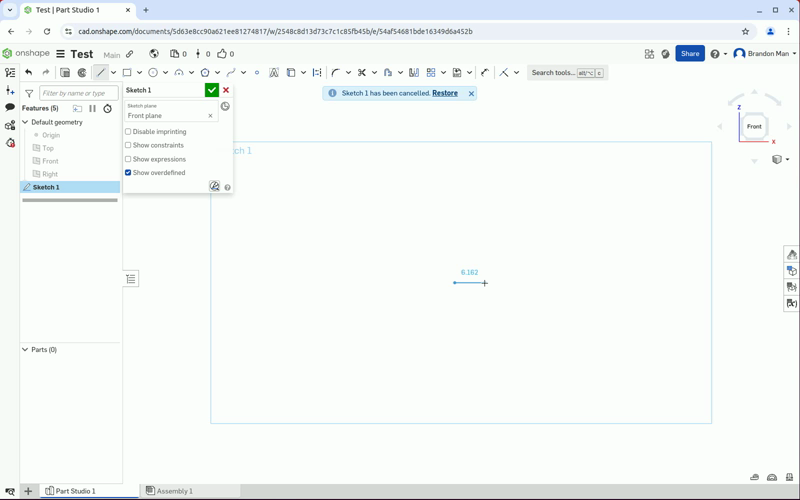
mouse_move(467, 282)
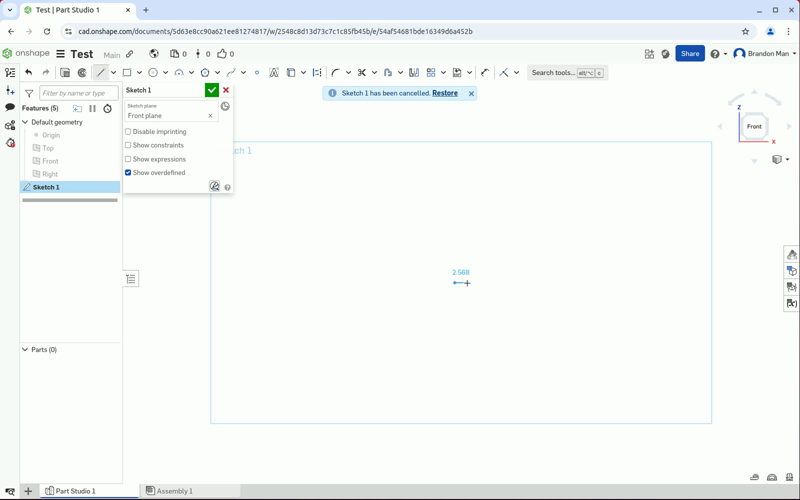
click(467, 282)
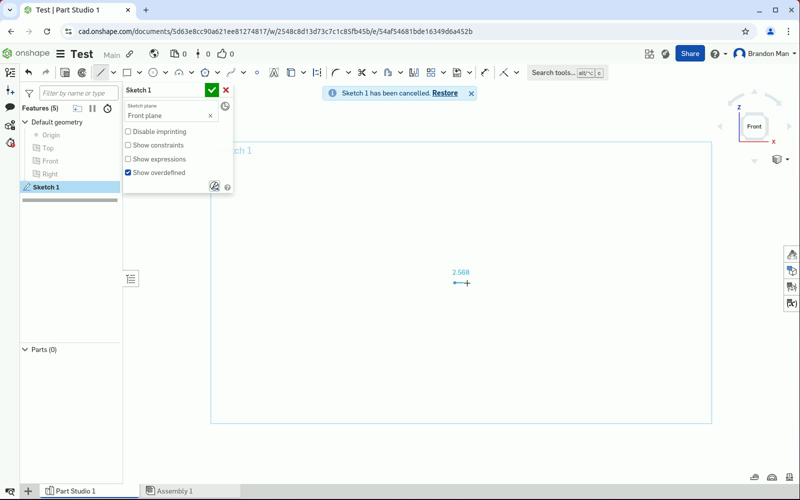
key_up(shift)
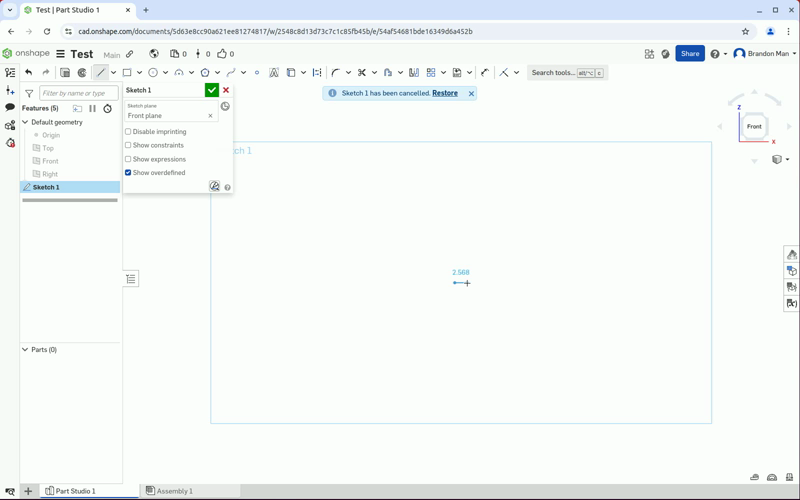
key_down(shift)
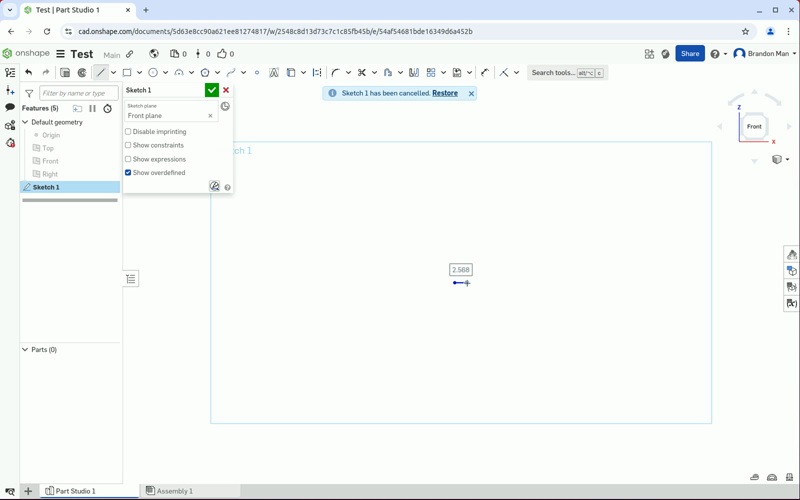
mouse_move(497, 282)
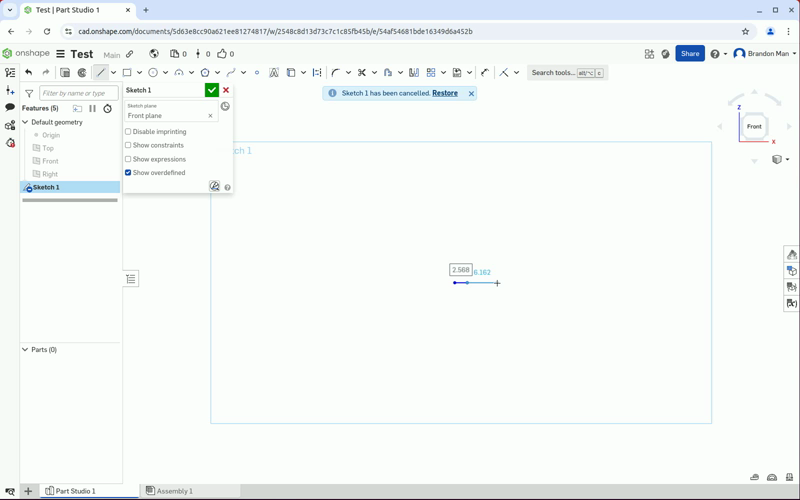
mouse_move(461, 264)
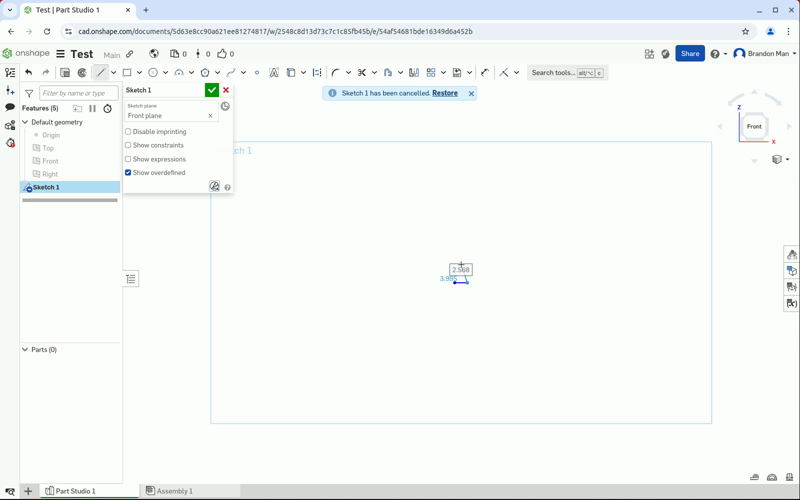
click(461, 264)
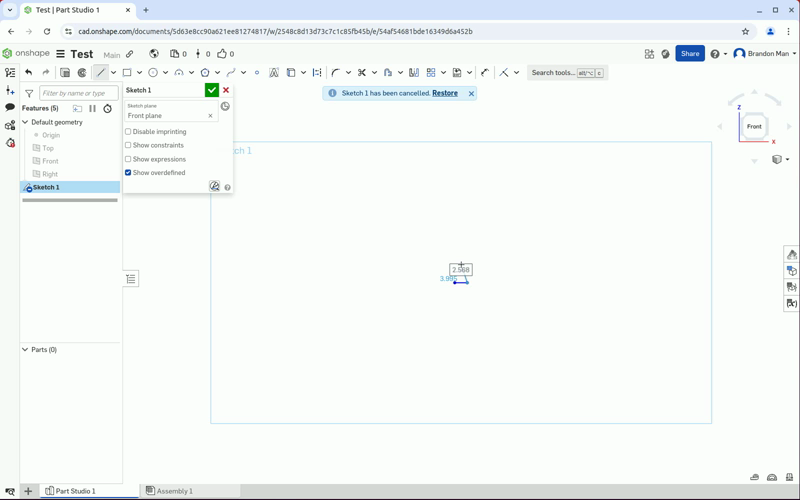
key_up(shift)
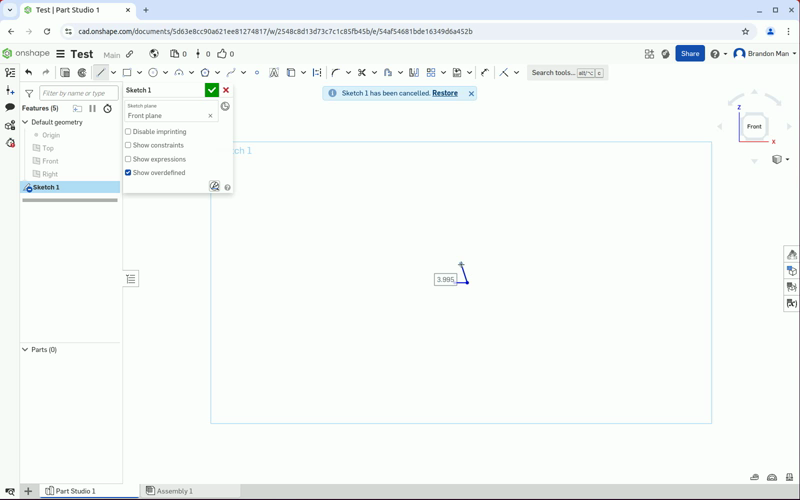
mouse_move(491, 264)
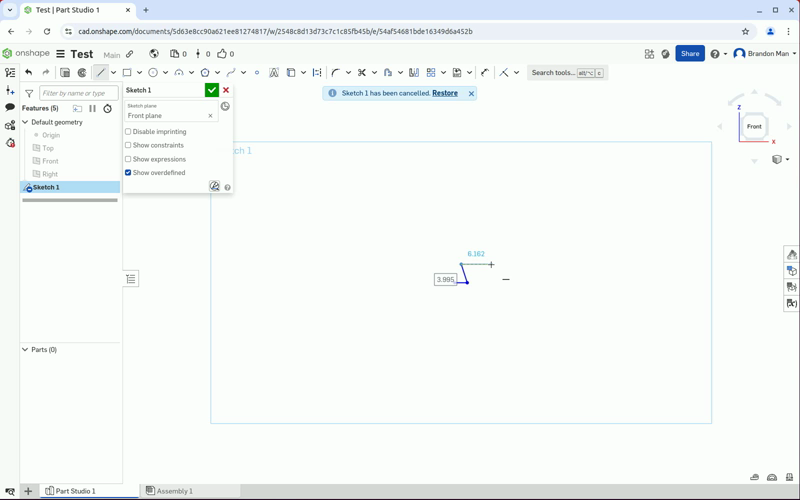
key_down(shift)
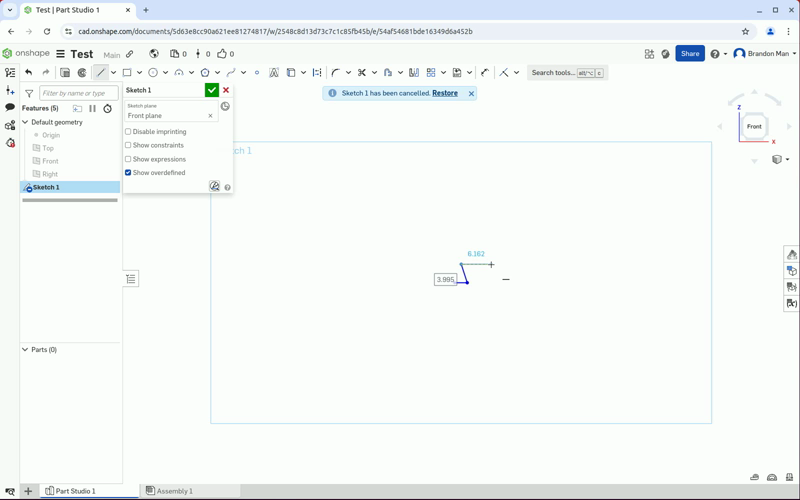
mouse_move(454, 282)
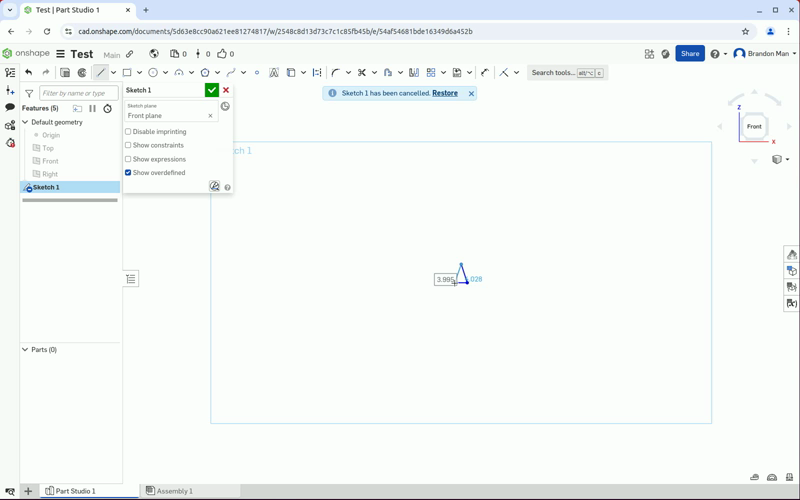
key_up(shift)
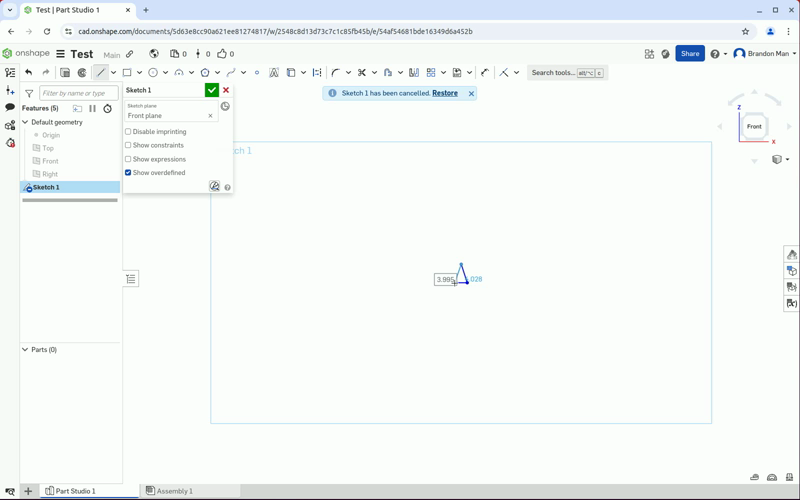
click(454, 282)
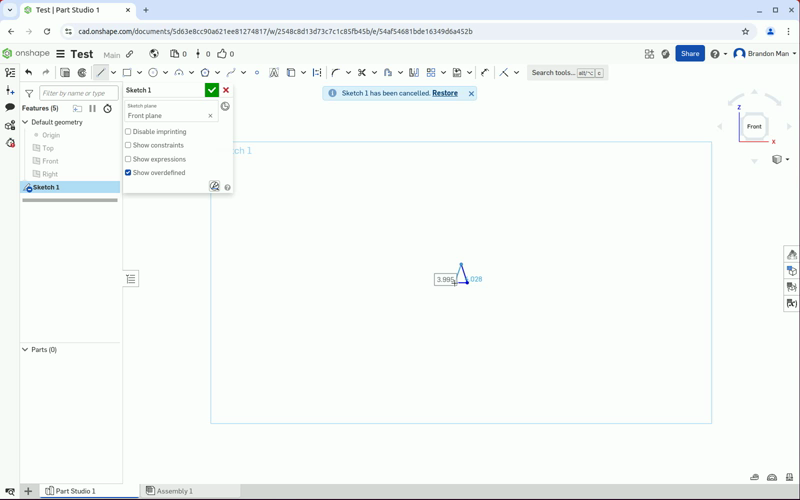
key(esc)
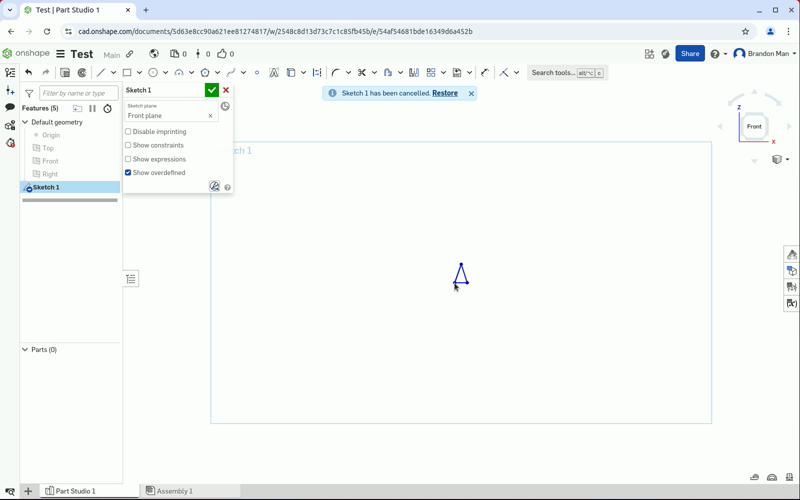
mouse_move(460, 279)
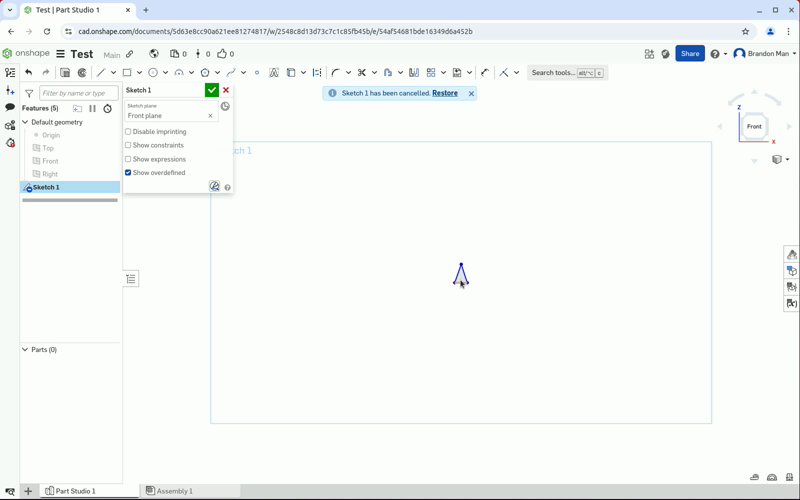
scroll(6)
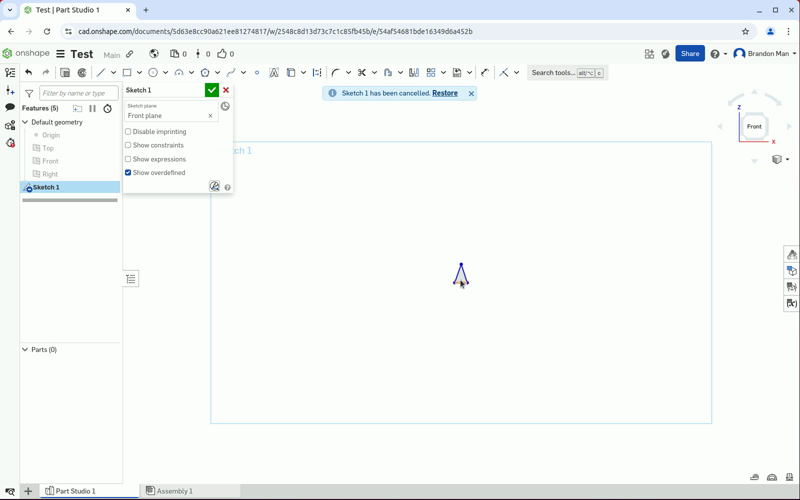
scroll(6)
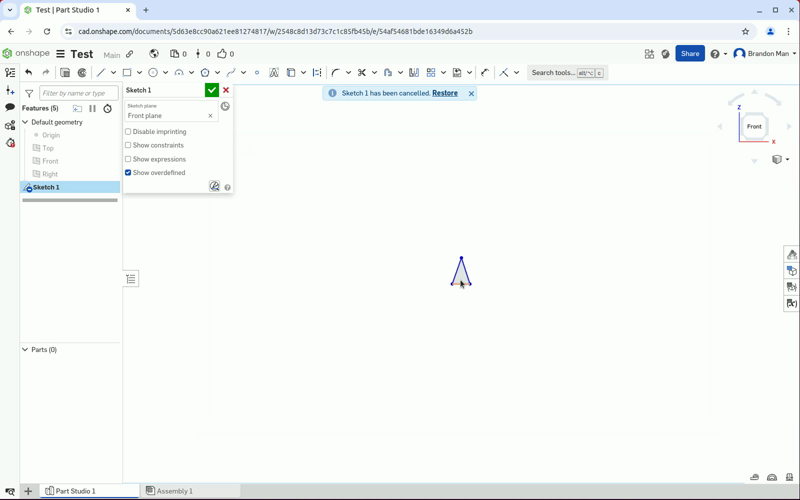
scroll(6)
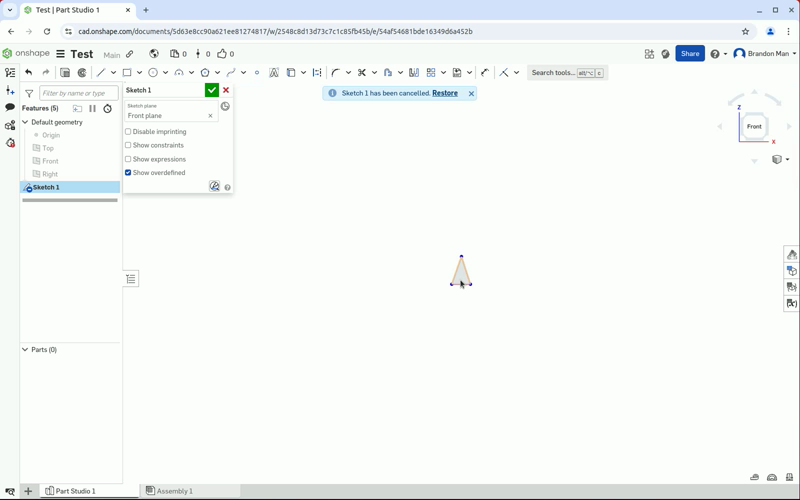
scroll(6)
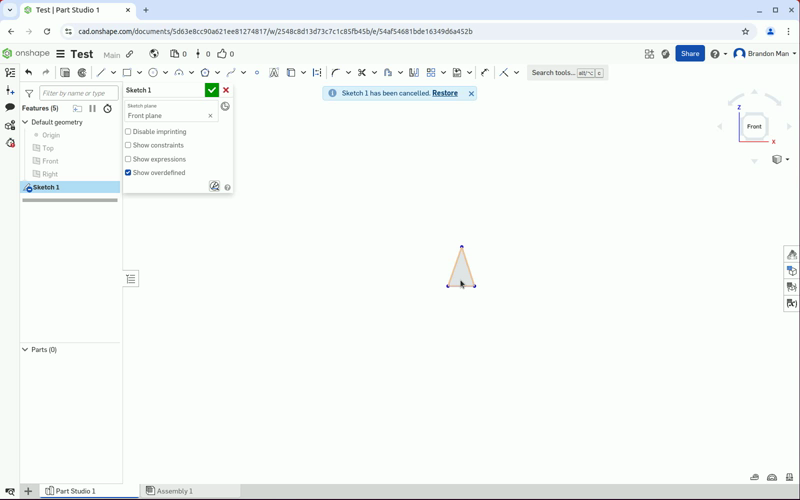
scroll(6)
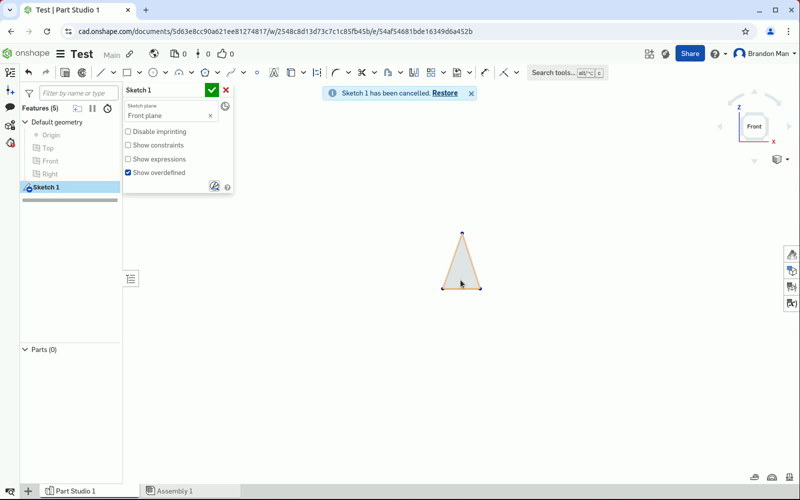
scroll(6)
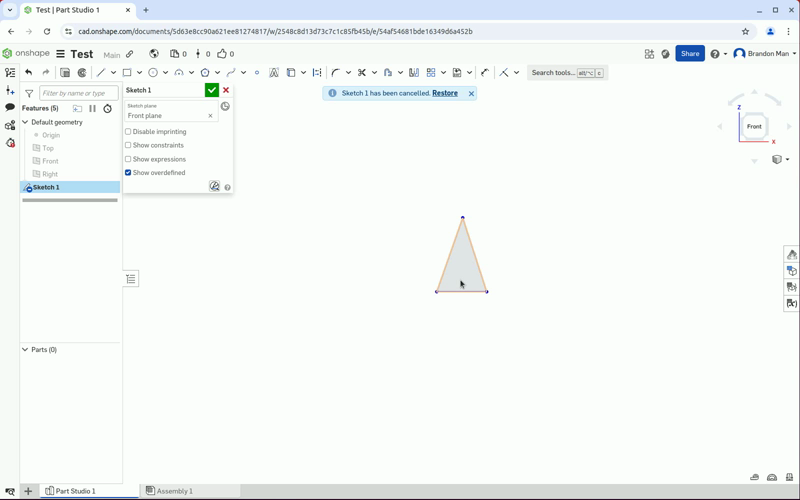
scroll(6)
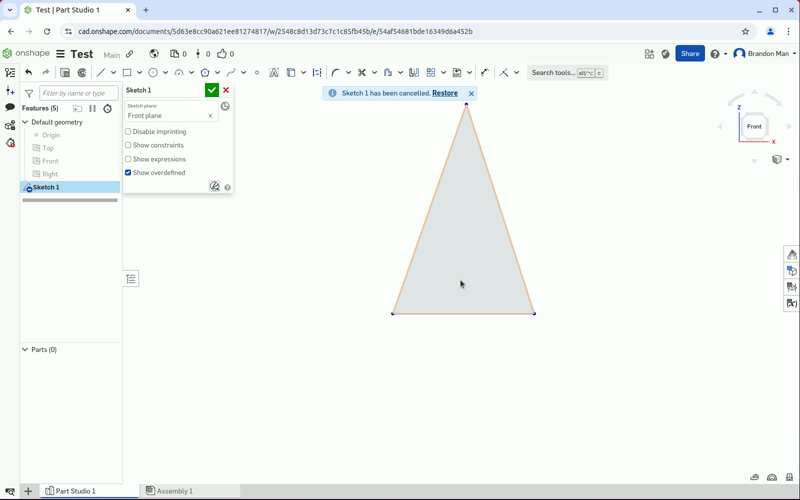
click(460, 279)
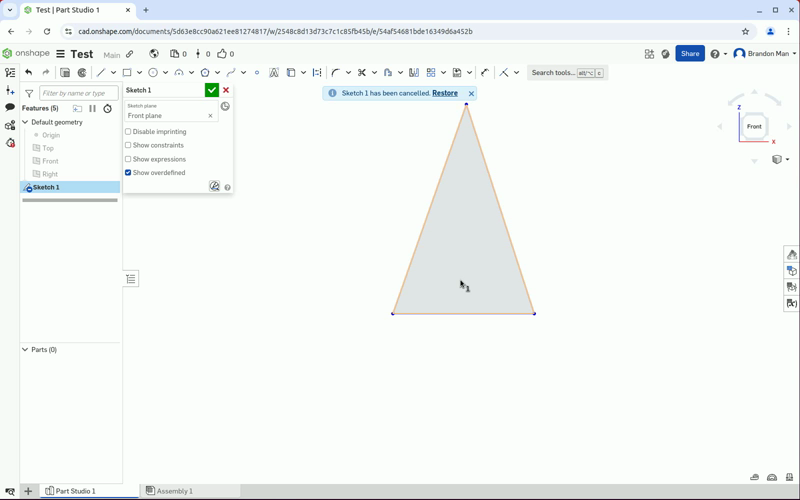
scroll(-6)
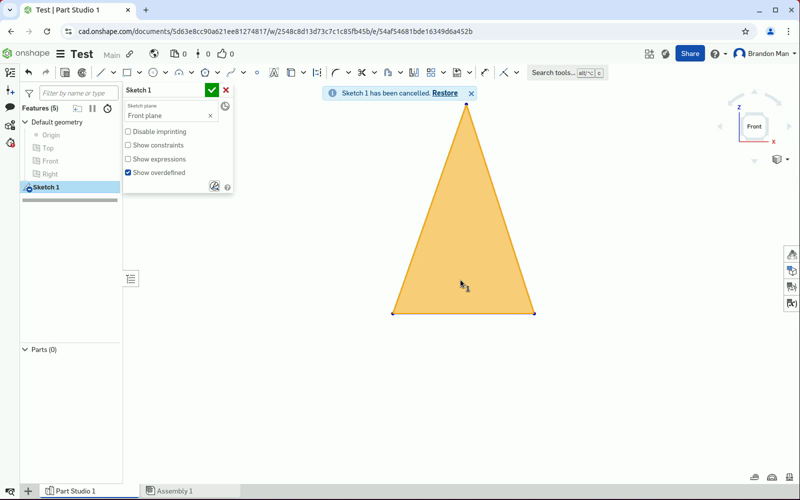
scroll(-6)
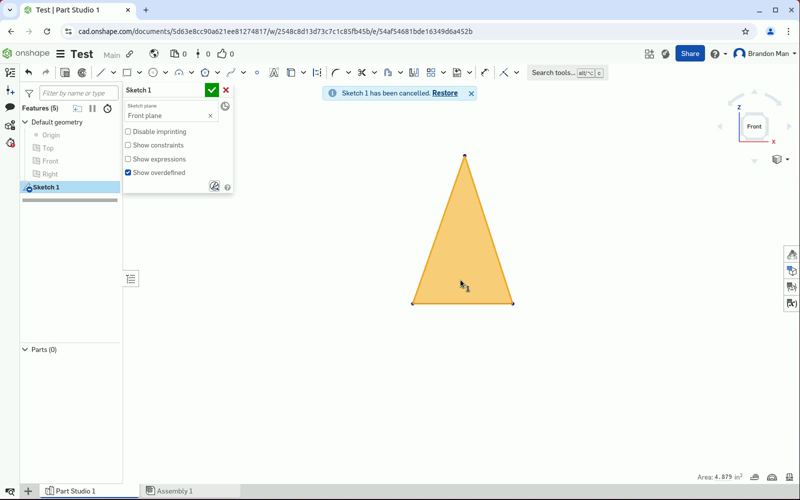
scroll(-6)
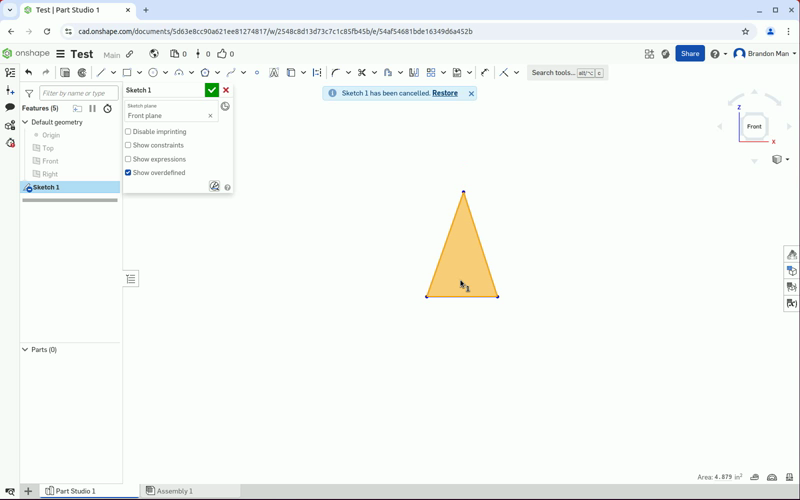
scroll(-6)
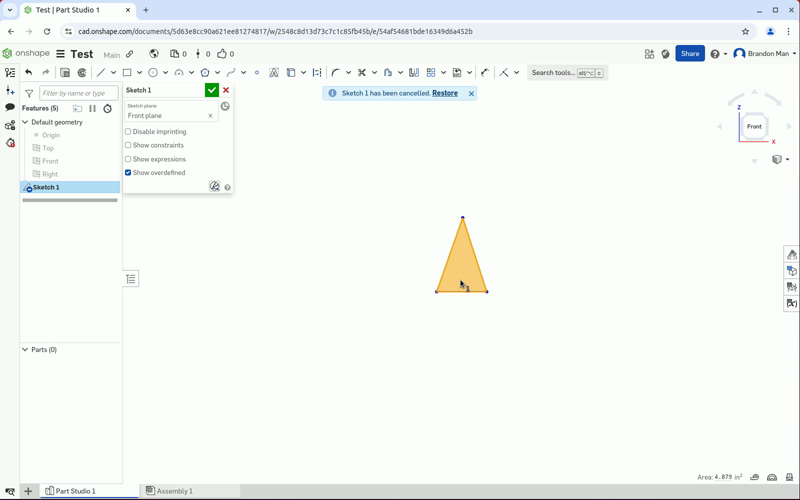
scroll(-6)
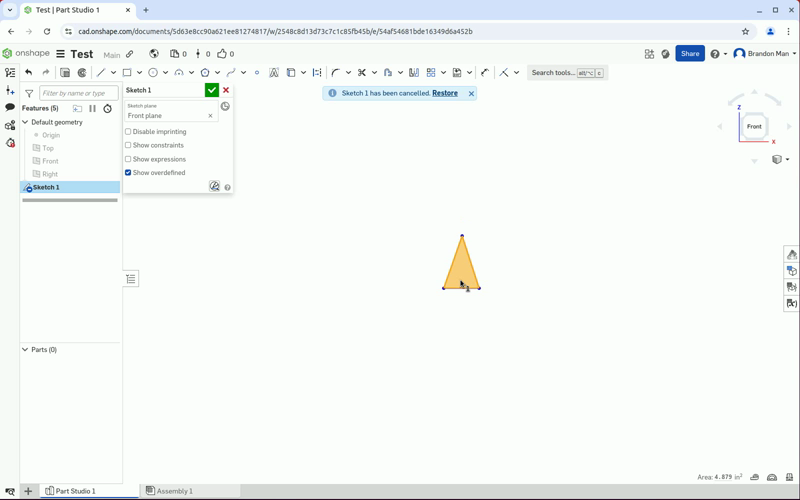
scroll(-6)
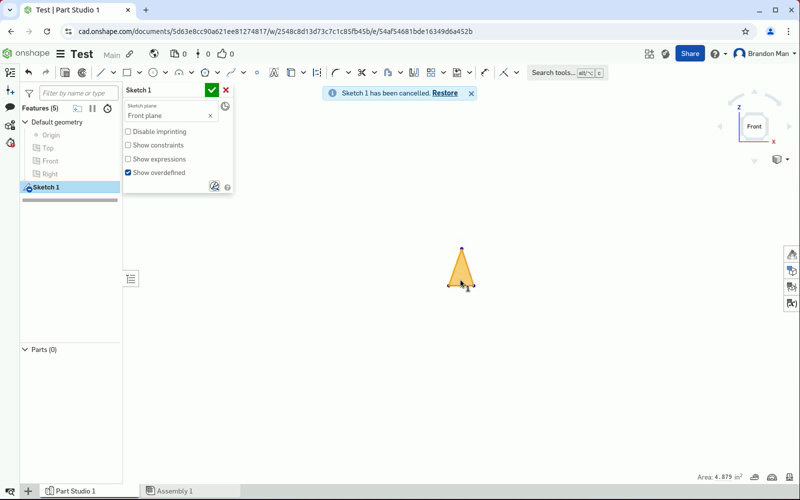
scroll(-6)
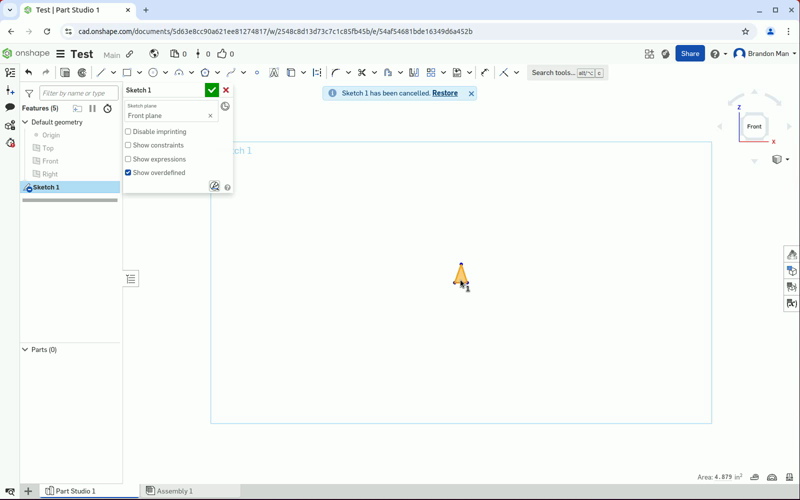
mouse_move(73, 352)
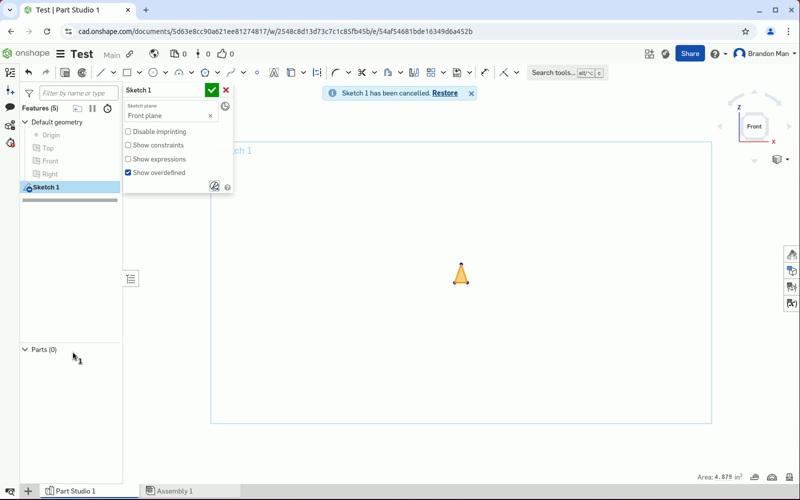
key(shift+y)
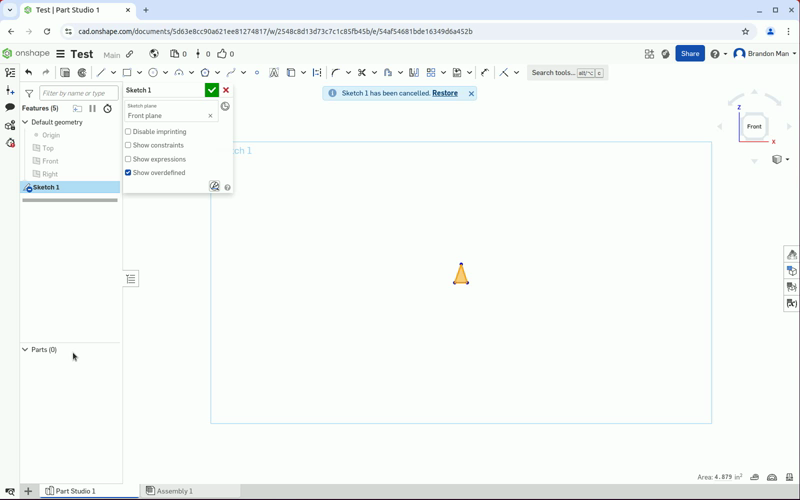
key(shift+e)
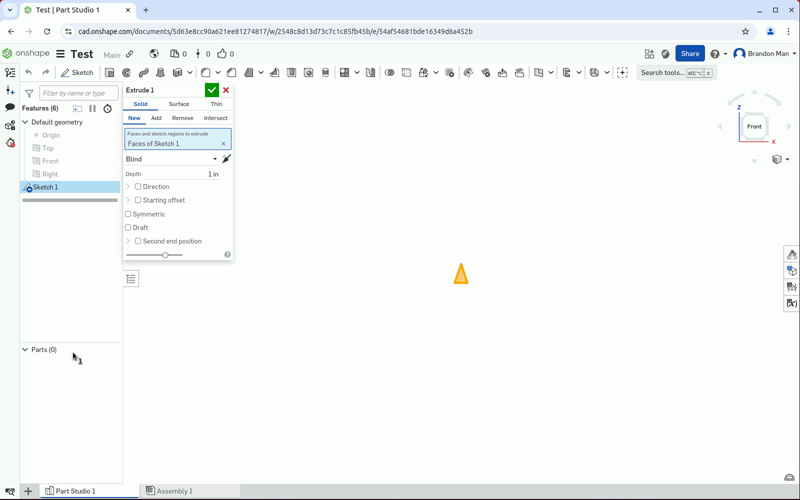
mouse_move(143, 106)
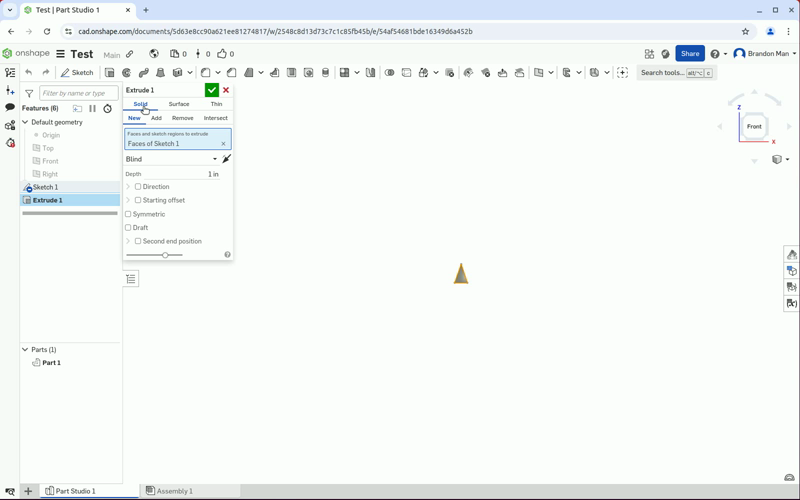
click(143, 106)
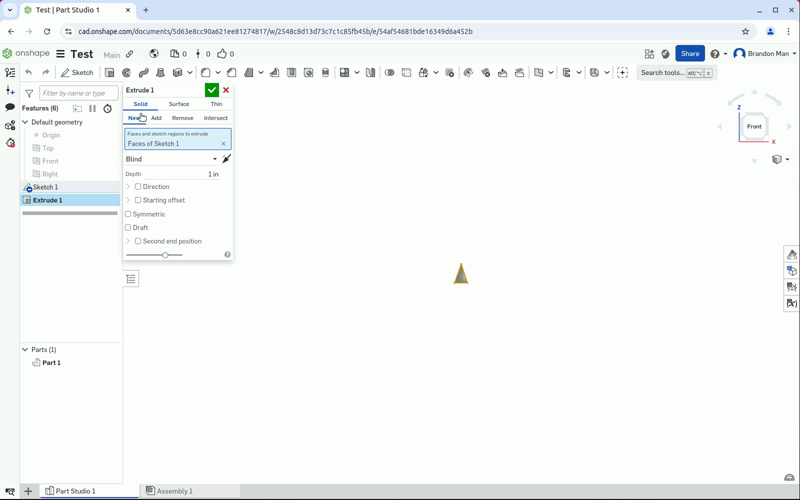
mouse_move(137, 120)
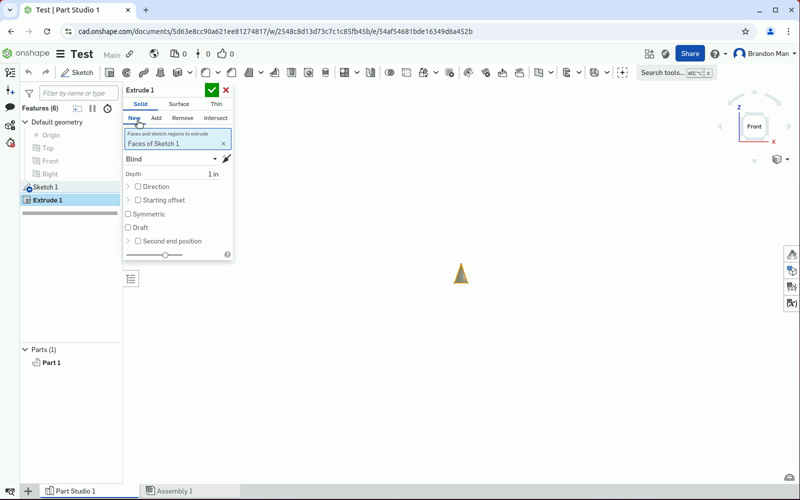
click(137, 120)
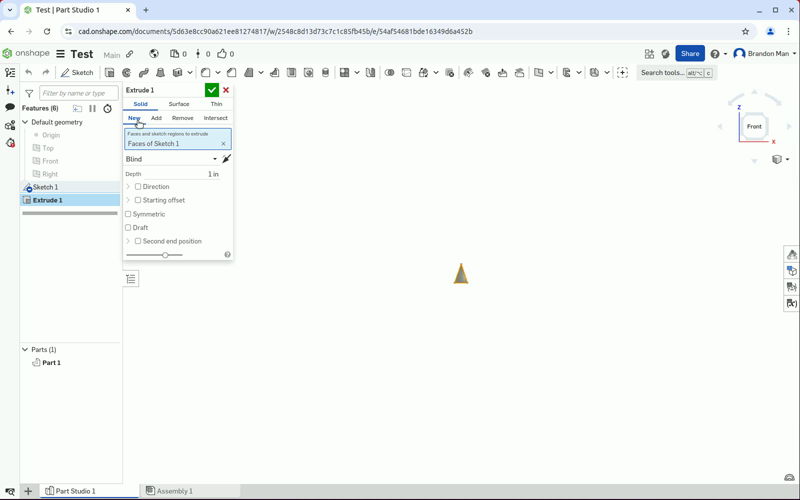
key(tab, 4)
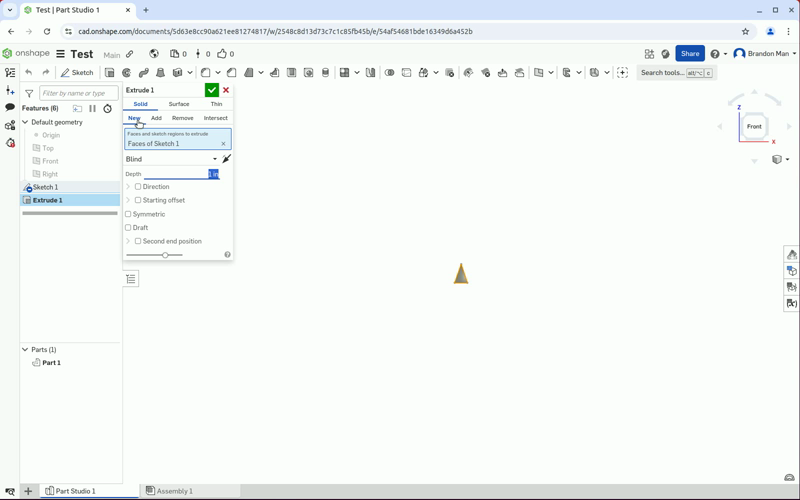
text(3.852)
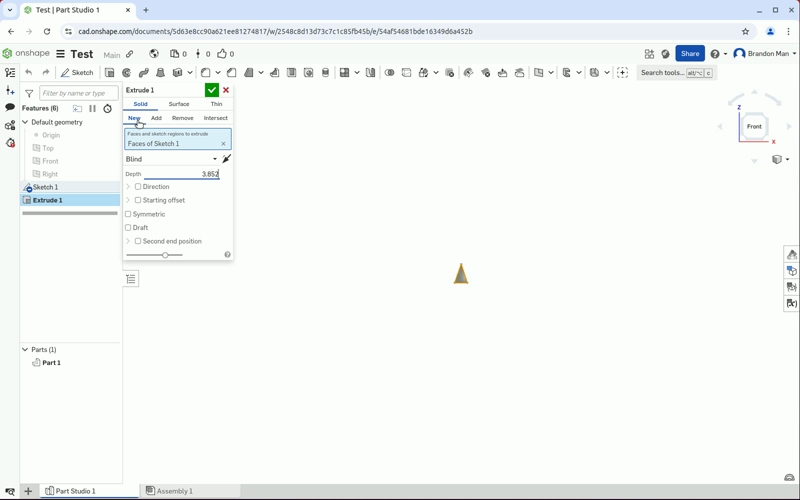
key(tab, 3)
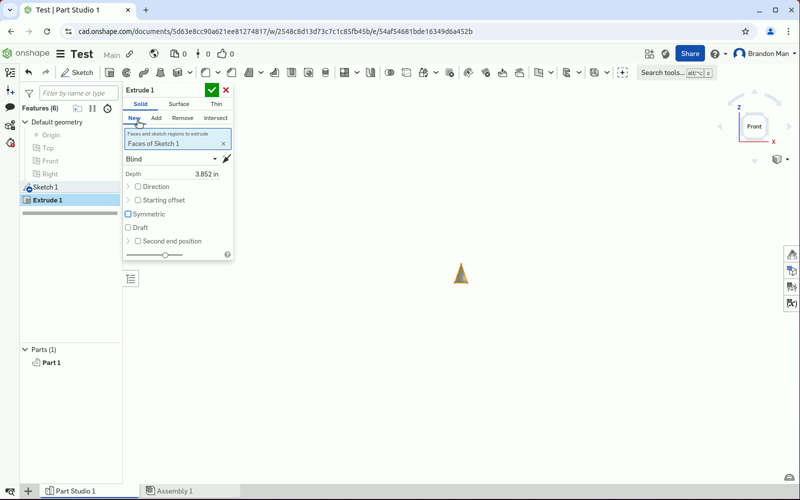
key(space)
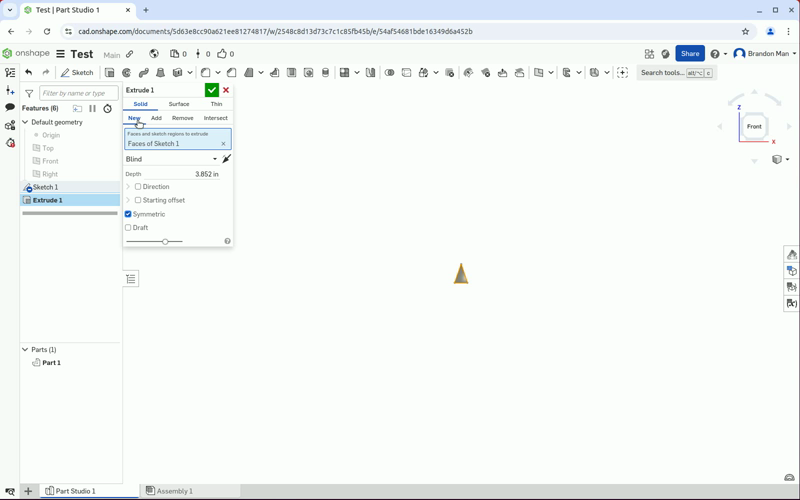
key(enter)
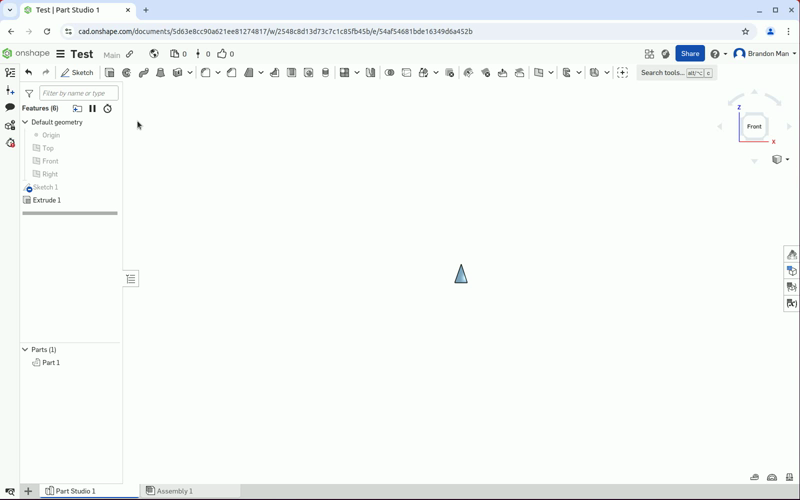
key(shift+h)
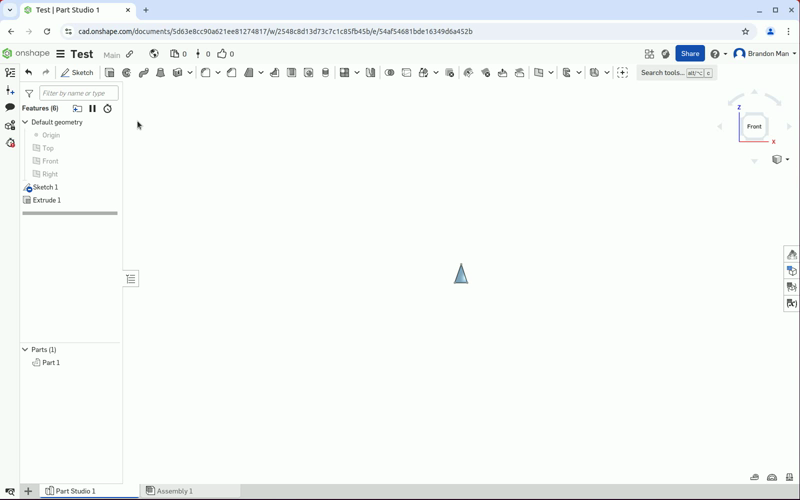
key(shift+h)
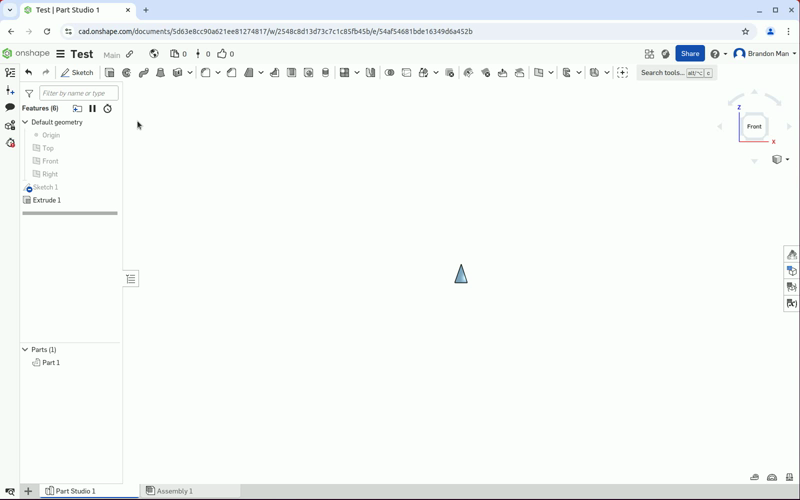
mouse_move(73, 189)
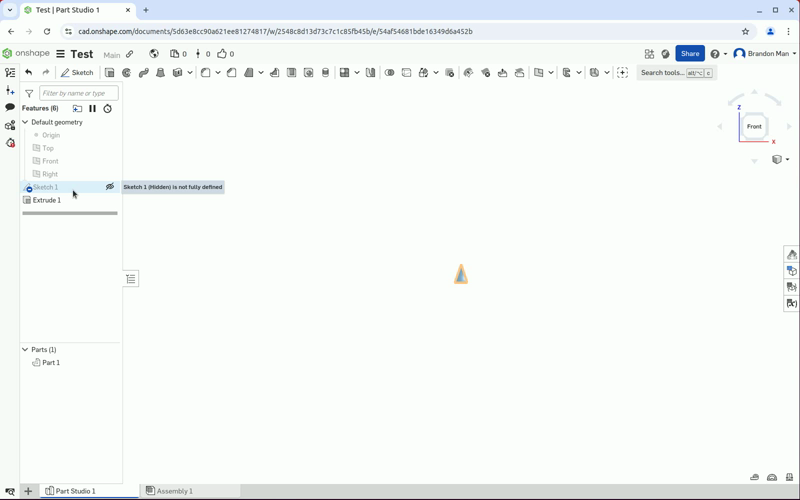
click(73, 189)
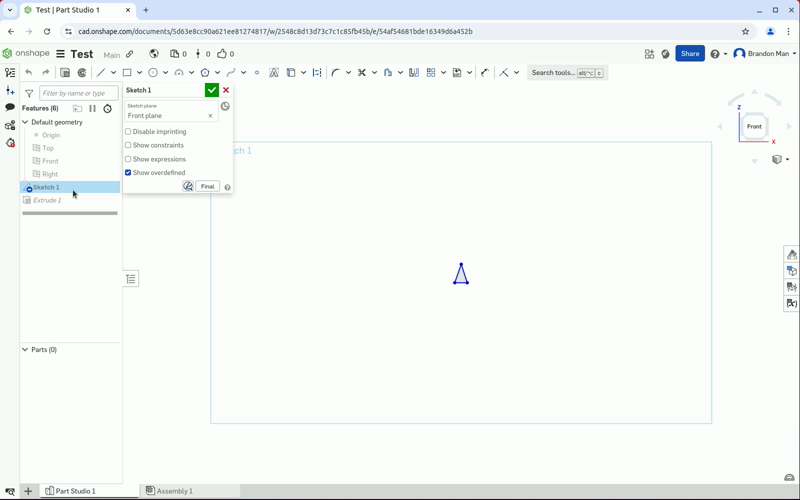
mouse_move(229, 92)
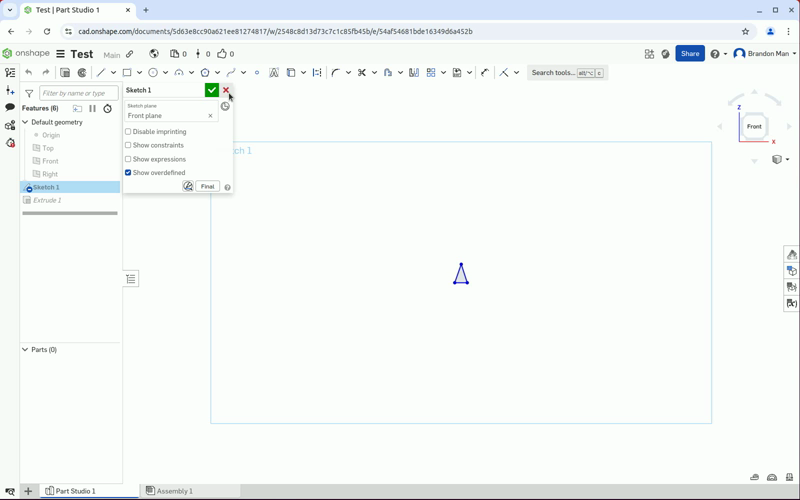
click(229, 92)
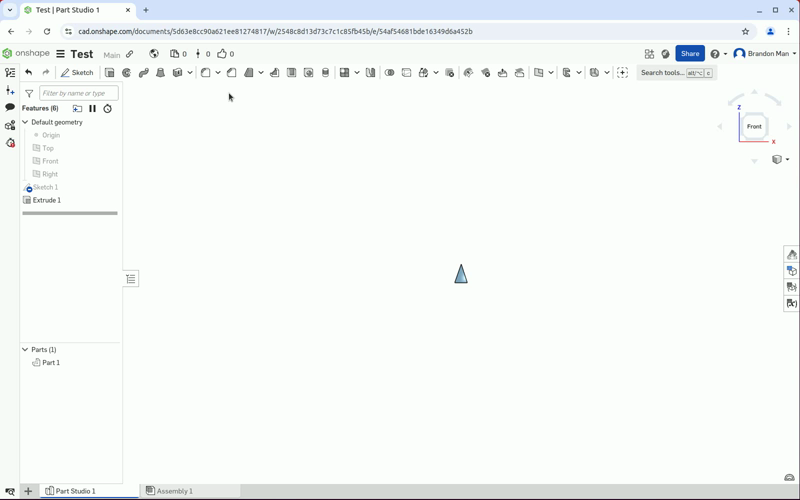
mouse_move(73, 352)
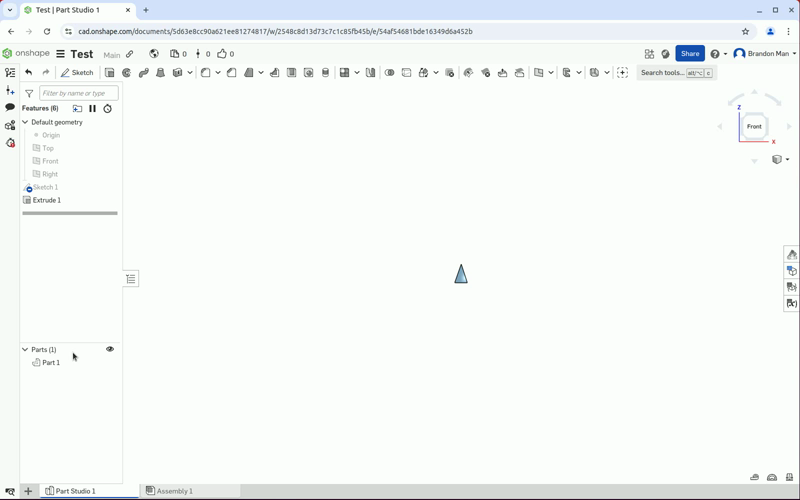
key(y)
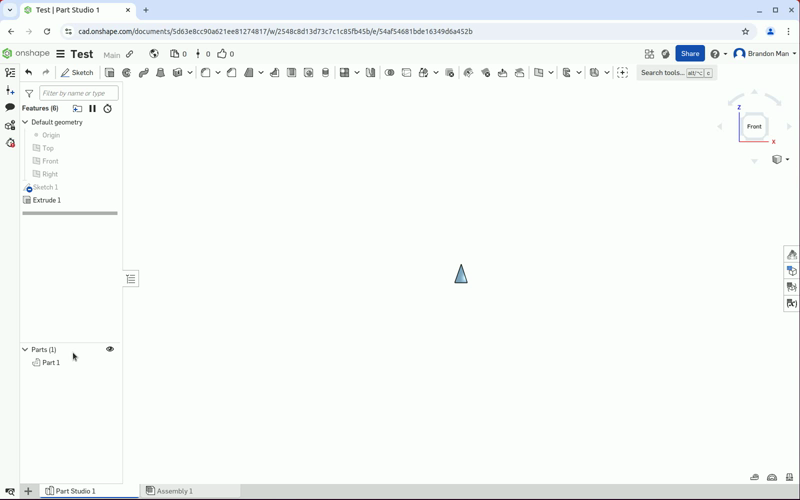
key(shift+p)
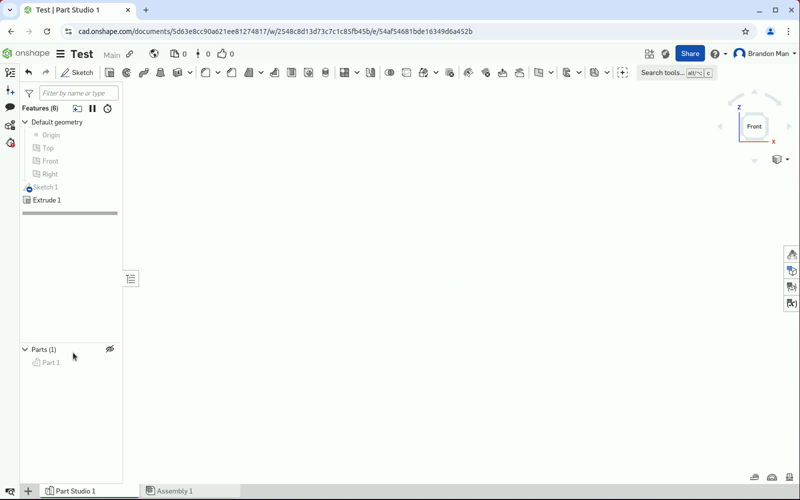
key(space)
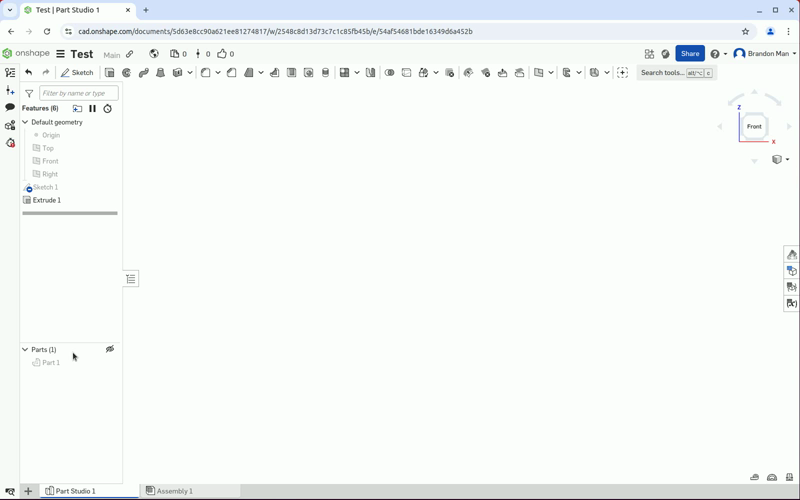
key_down(shift)
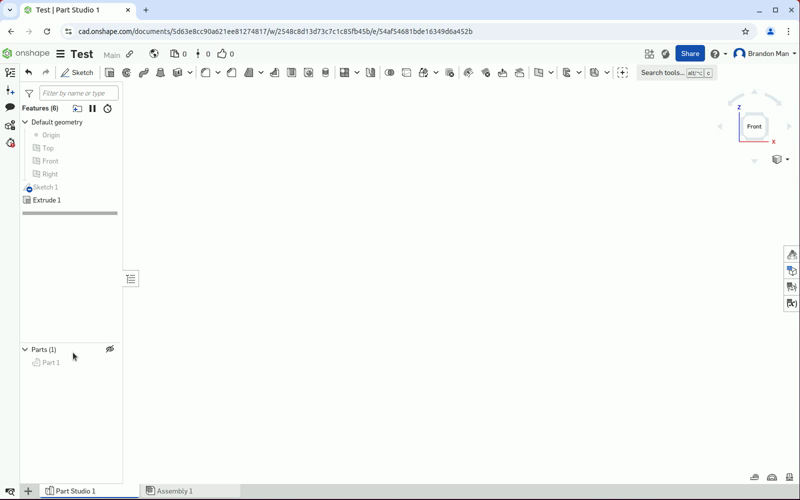
key(down)
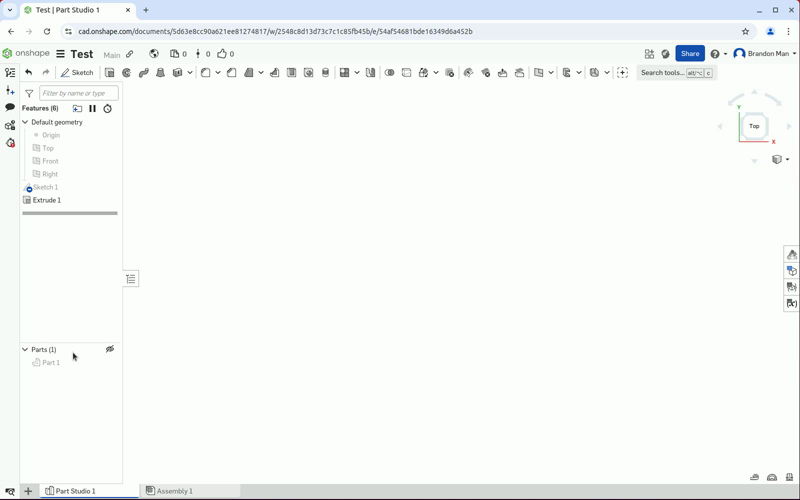
key_up(shift)
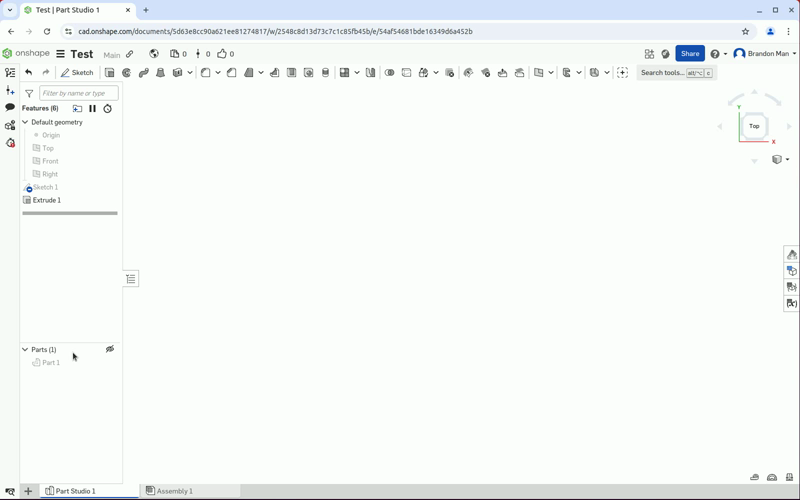
mouse_move(73, 352)
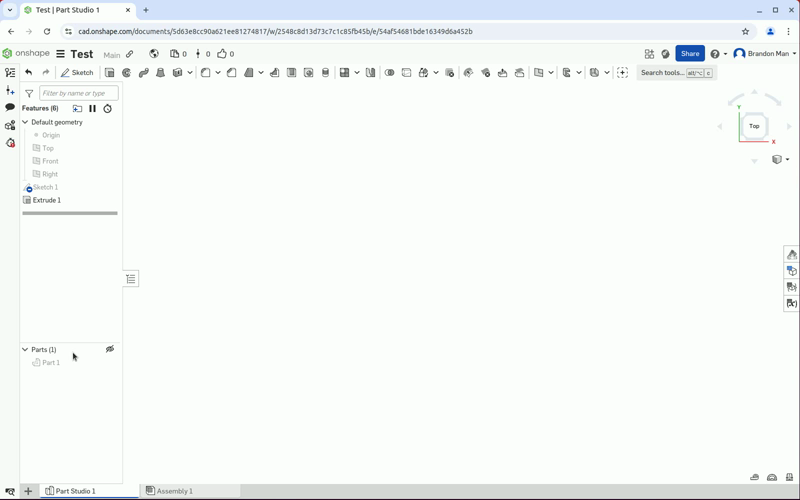
key(shift+y)
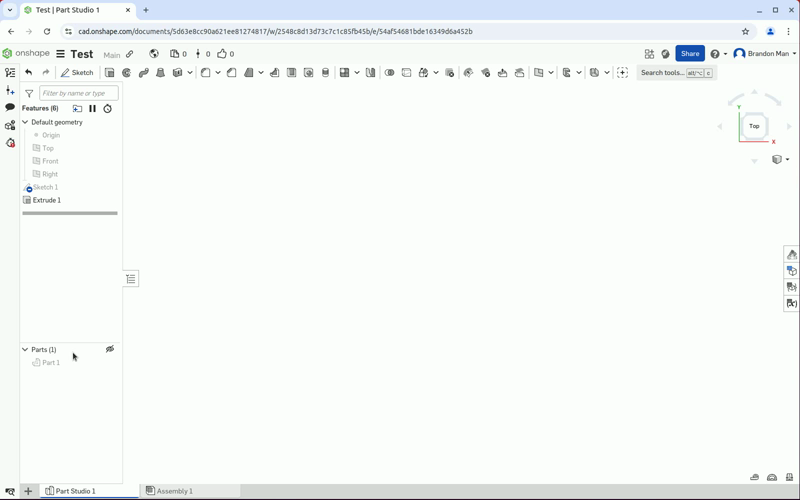
key(shift+s)
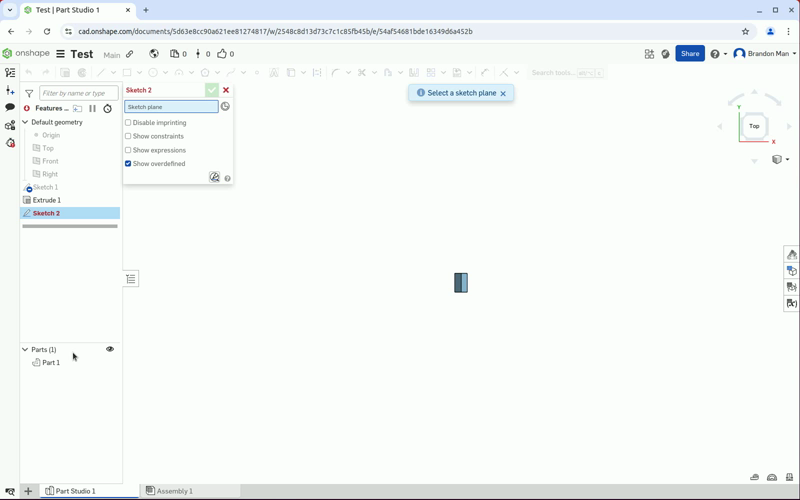
mouse_move(73, 150)
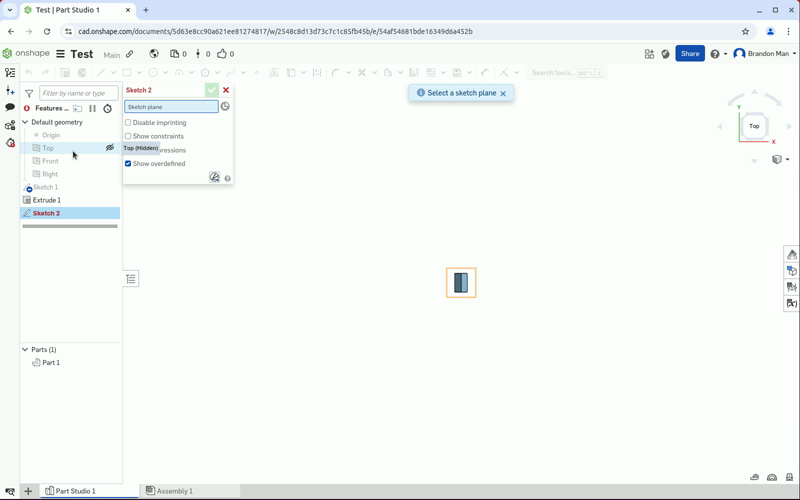
click(73, 150)
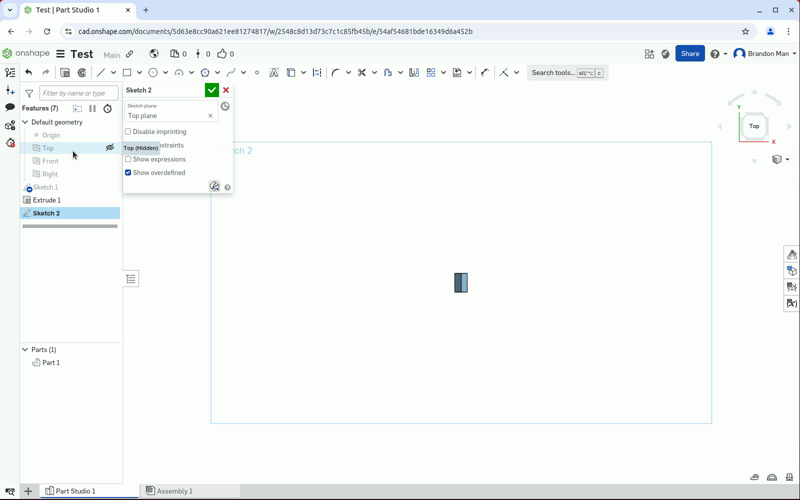
mouse_move(73, 352)
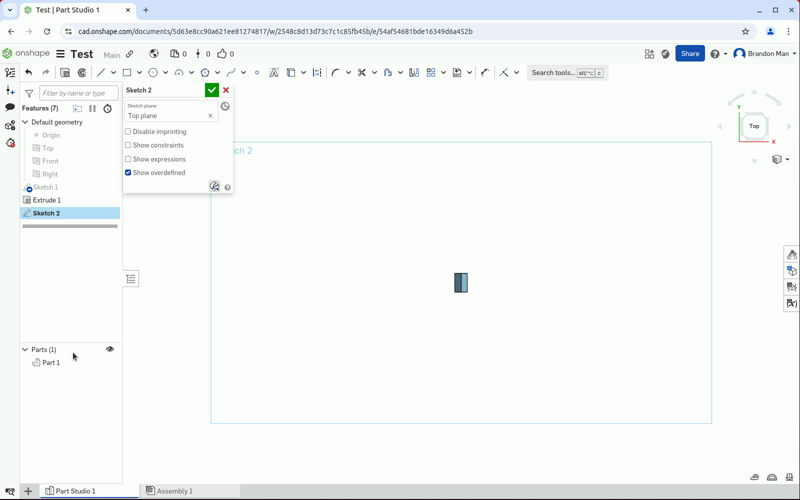
key(y)
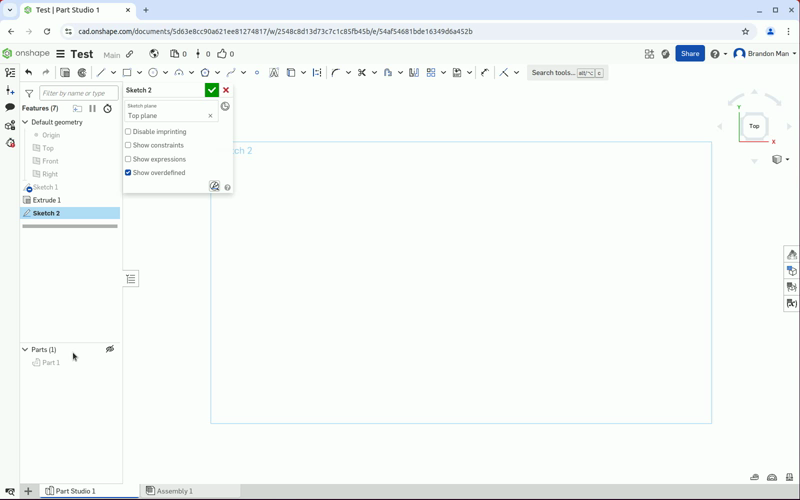
key(c)
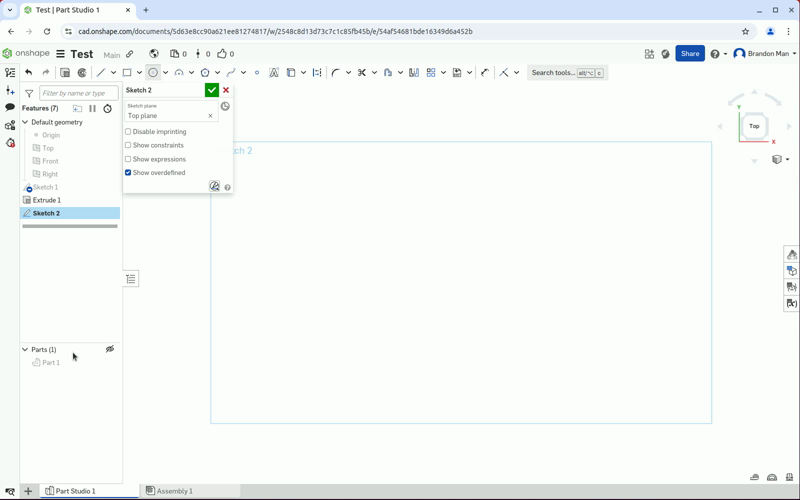
key_down(shift)
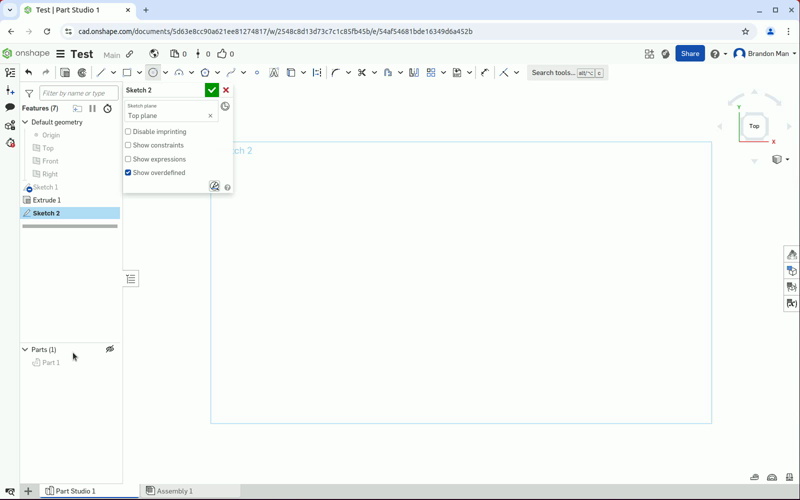
mouse_move(461, 282)
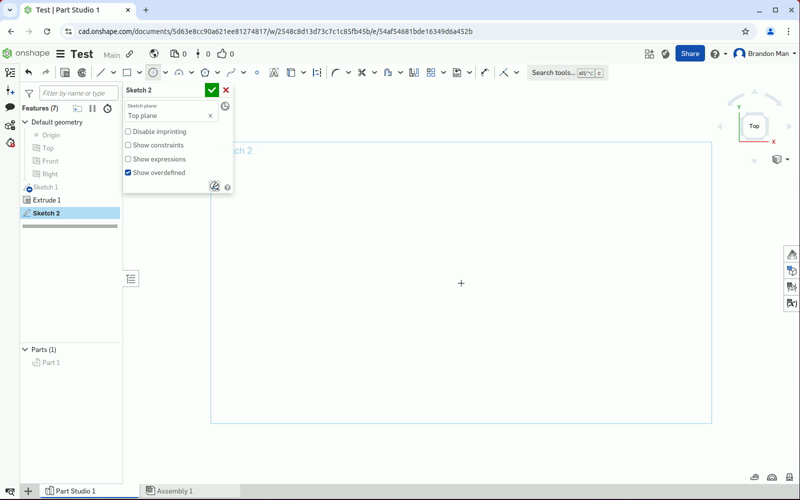
click(461, 282)
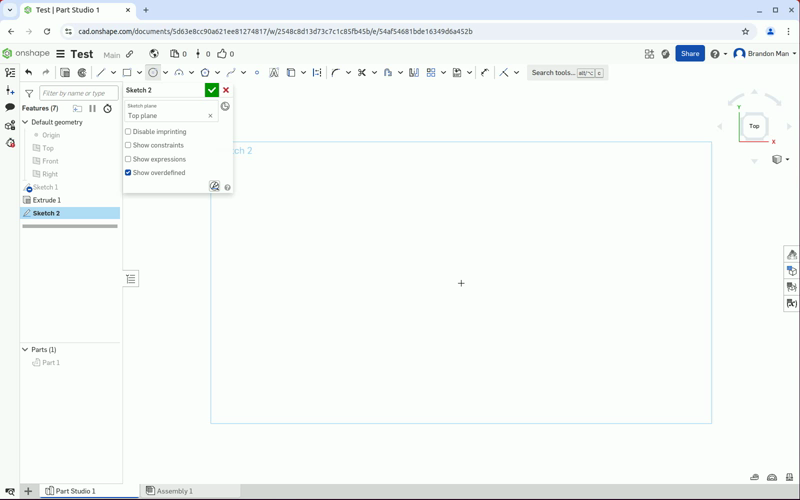
key_up(shift)
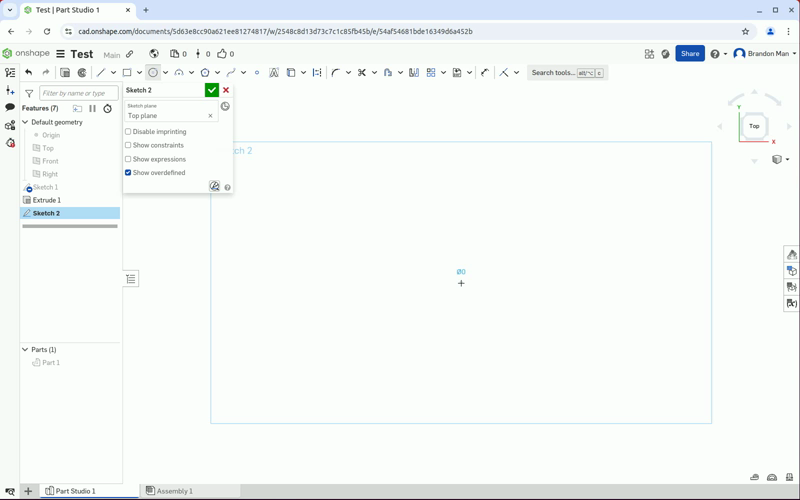
mouse_move(461, 282)
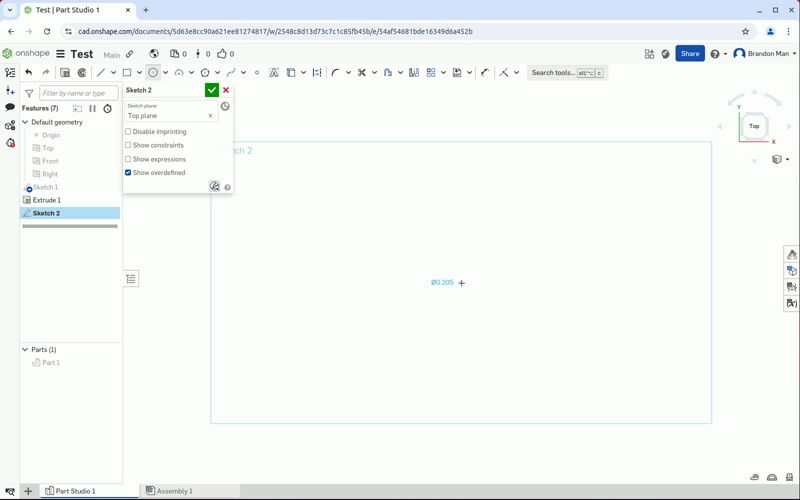
scroll(6)
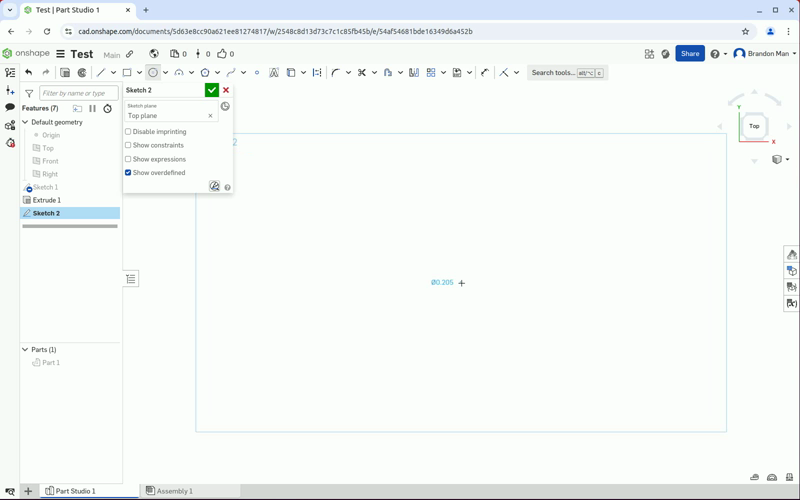
scroll(6)
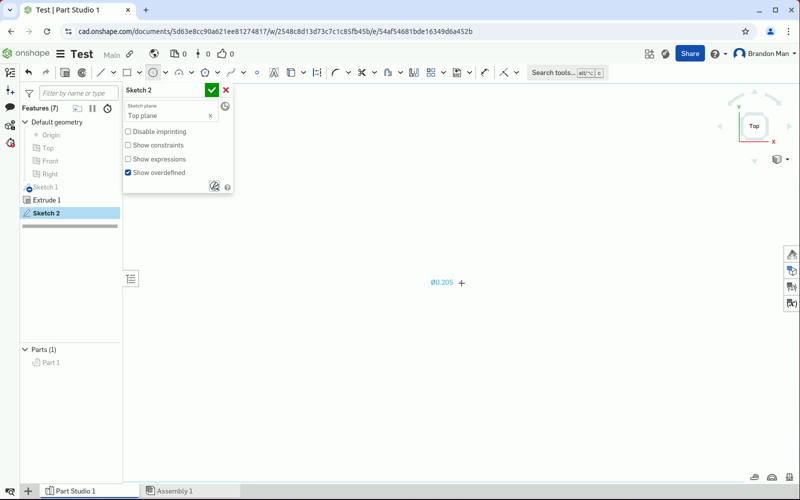
scroll(6)
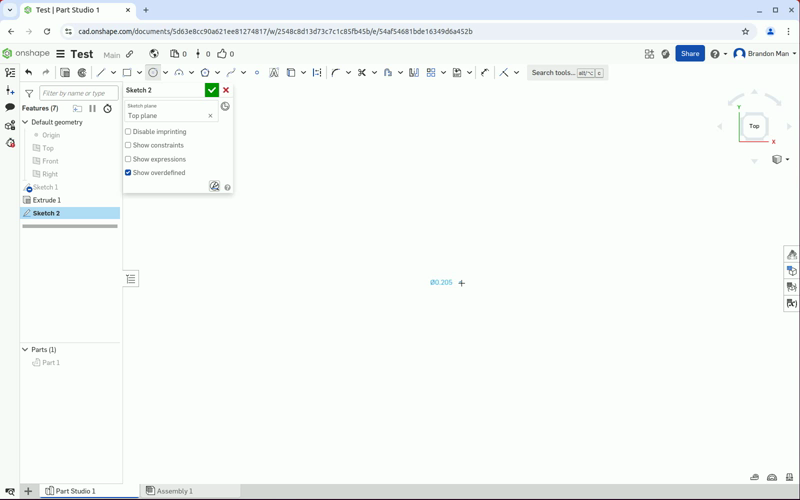
scroll(6)
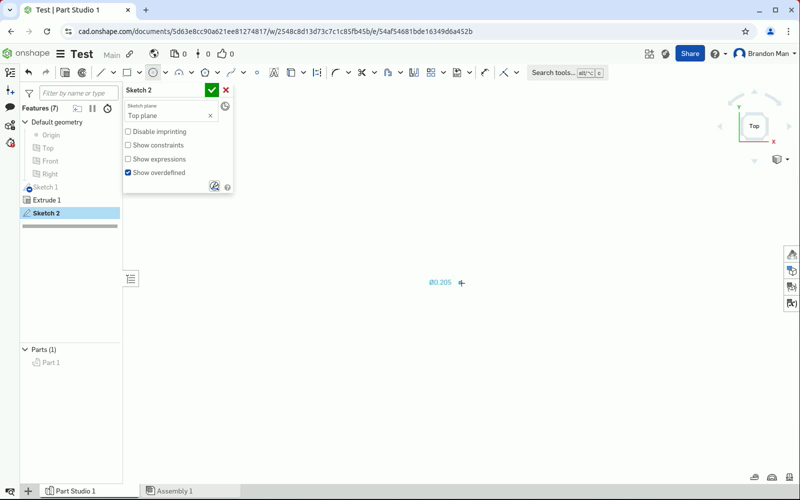
scroll(6)
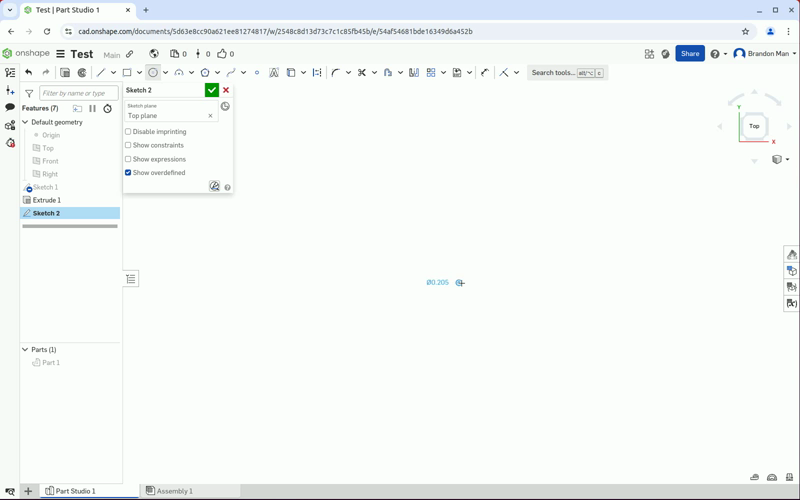
scroll(6)
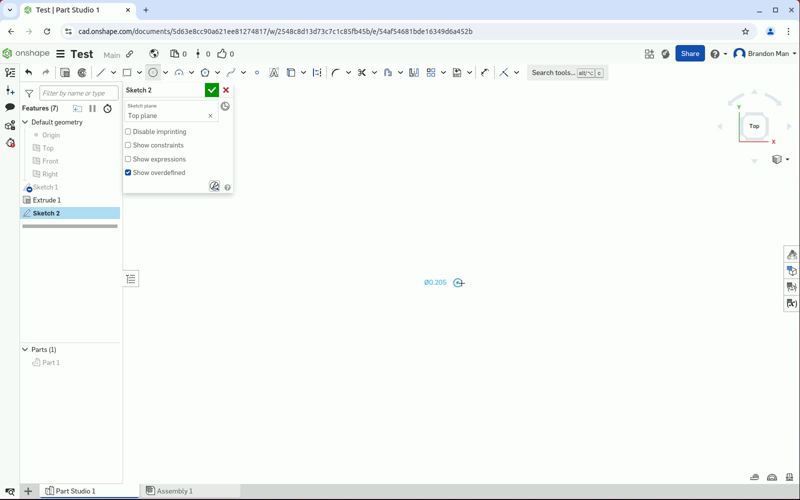
scroll(6)
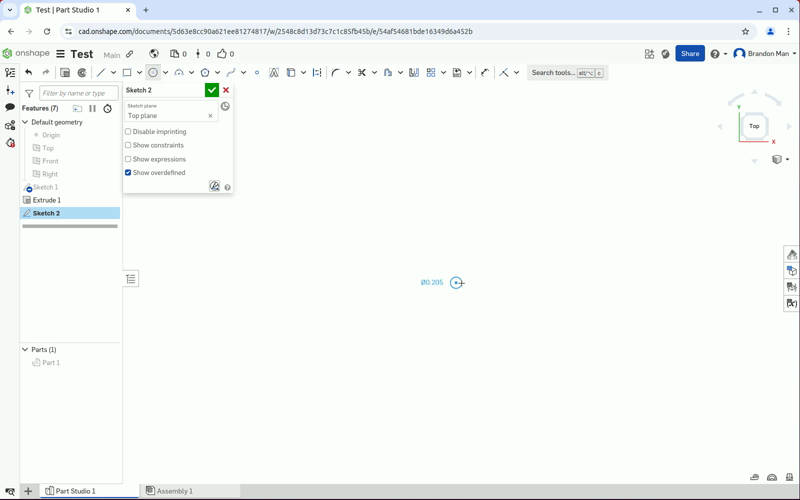
click(461, 282)
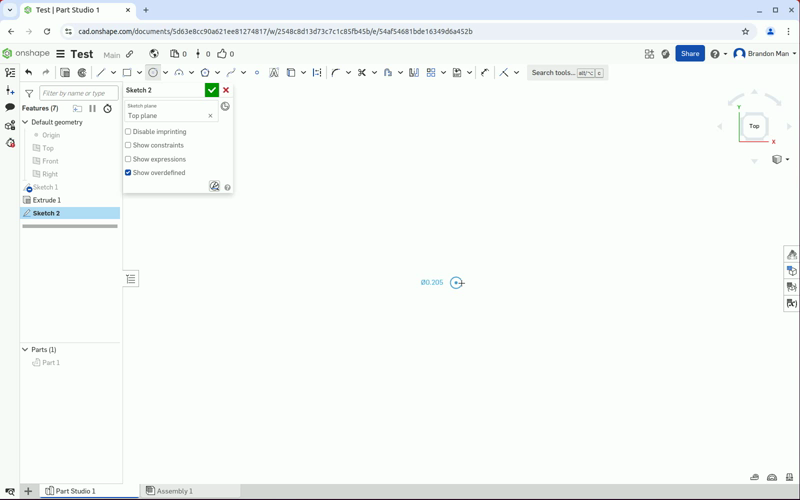
scroll(-6)
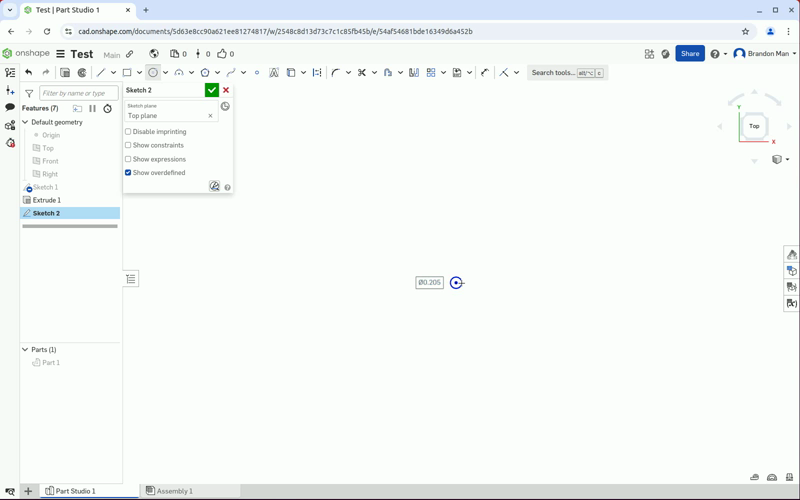
scroll(-6)
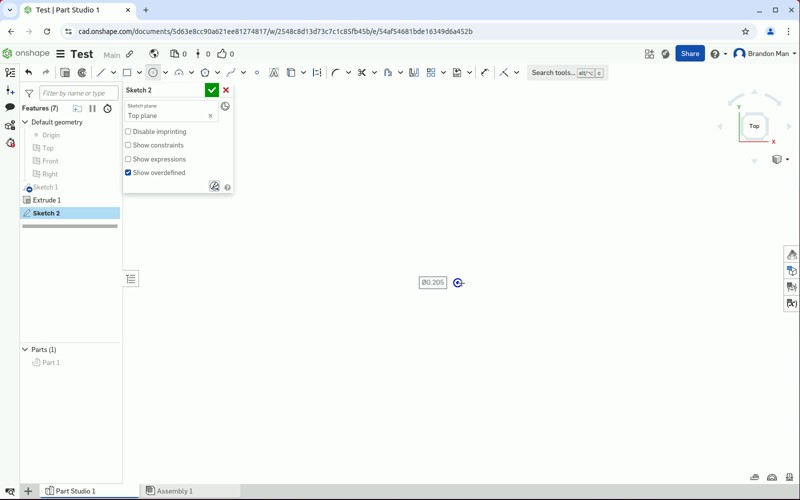
scroll(-6)
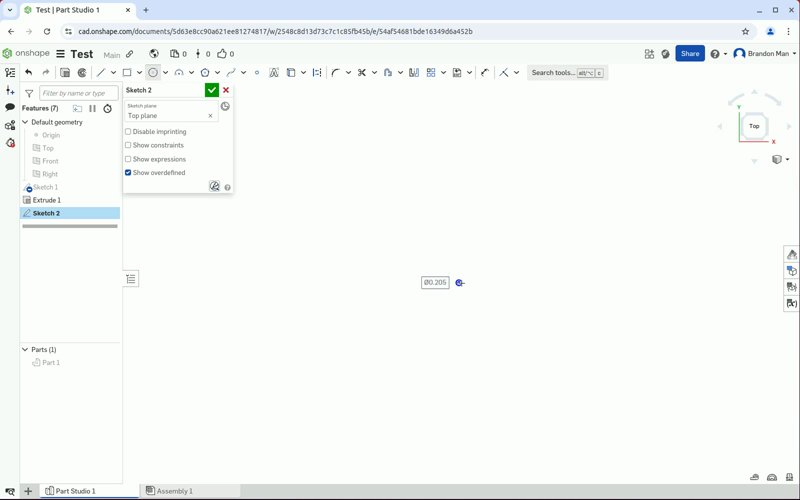
scroll(-6)
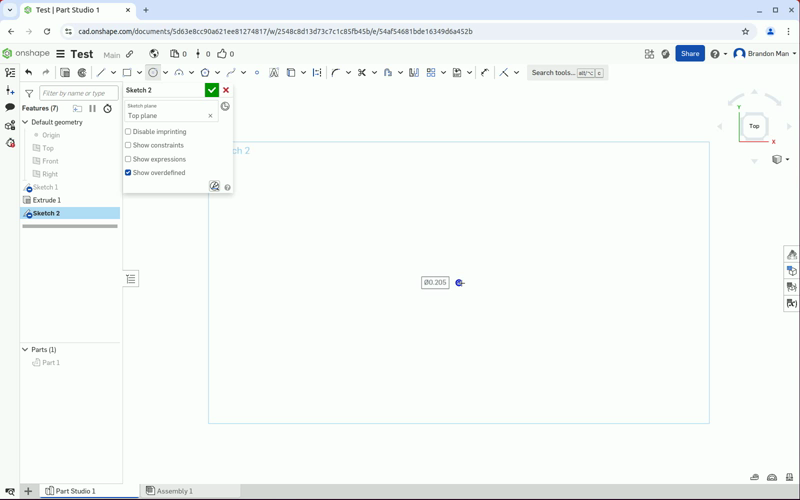
scroll(-6)
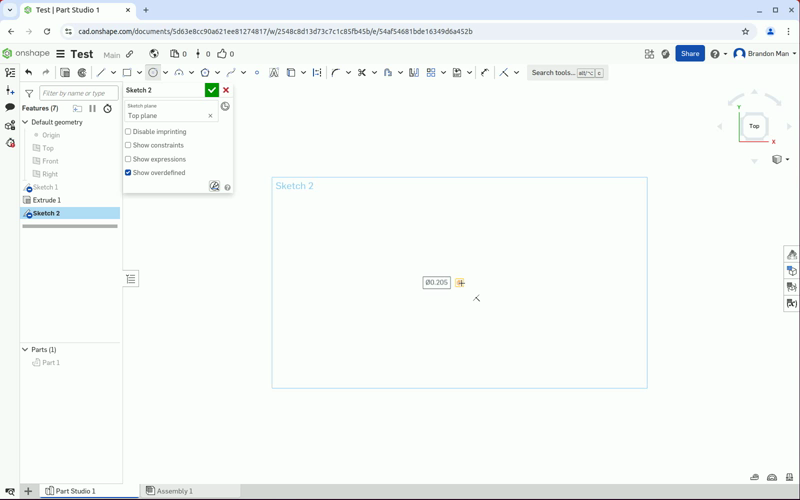
scroll(-6)
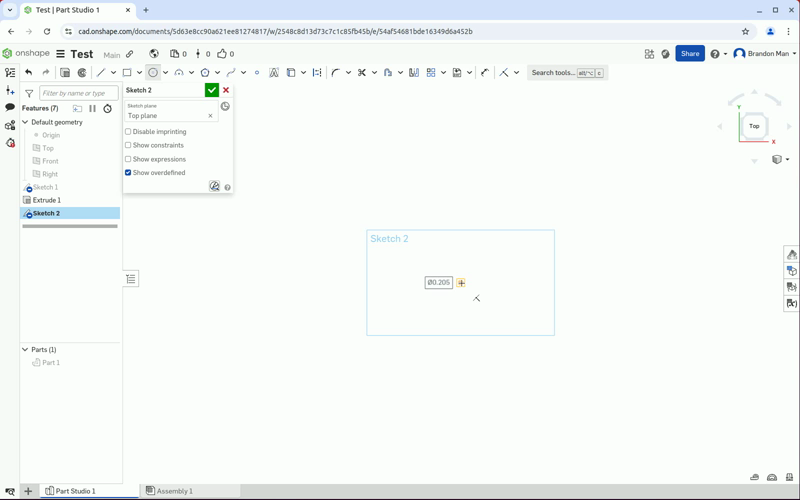
scroll(-6)
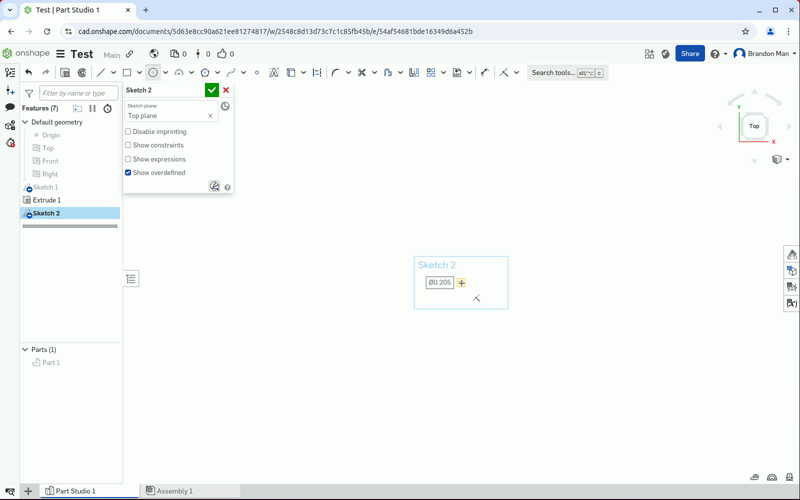
key(esc)
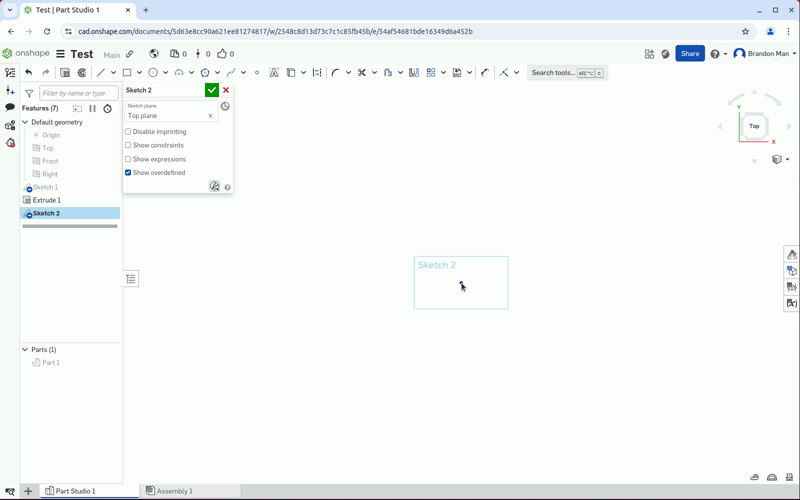
mouse_move(461, 282)
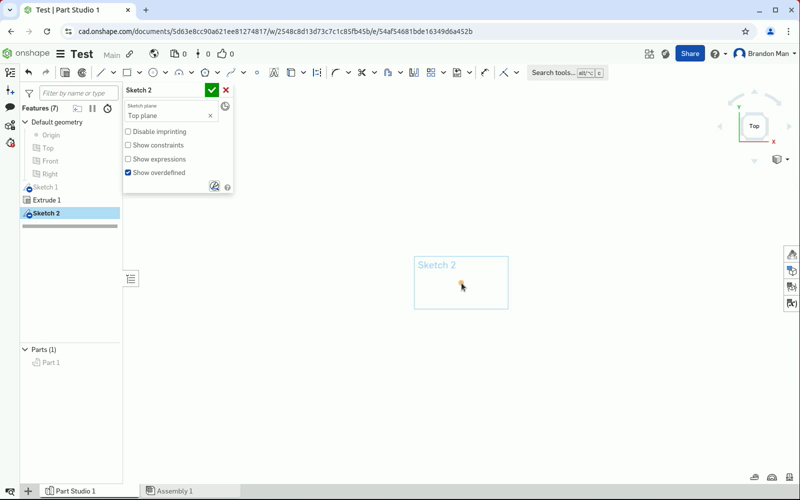
scroll(6)
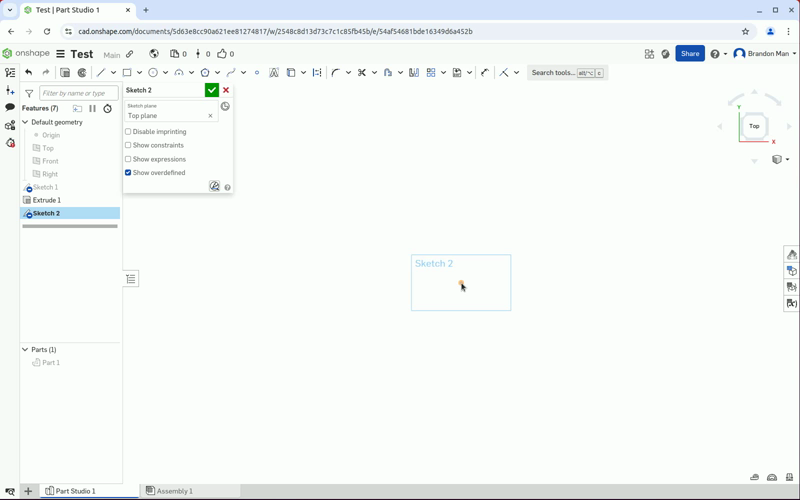
scroll(6)
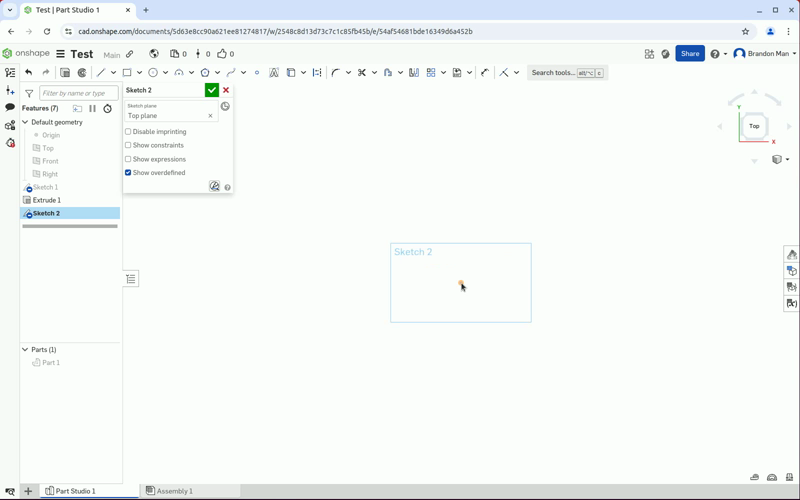
scroll(6)
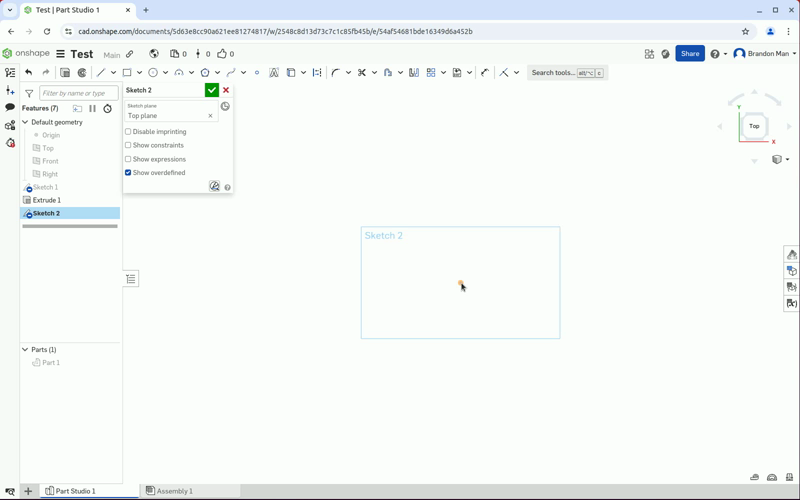
scroll(6)
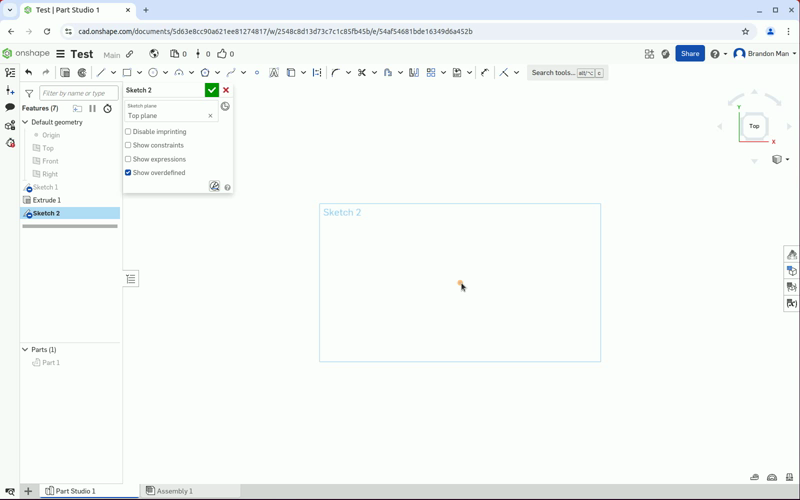
scroll(6)
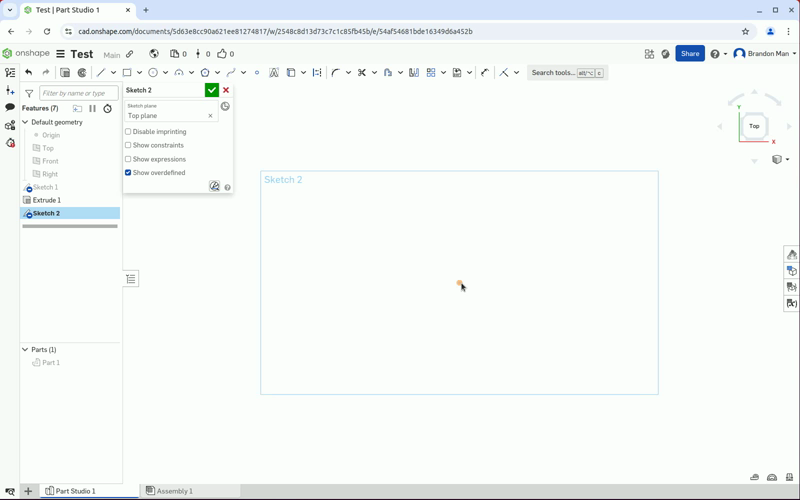
scroll(6)
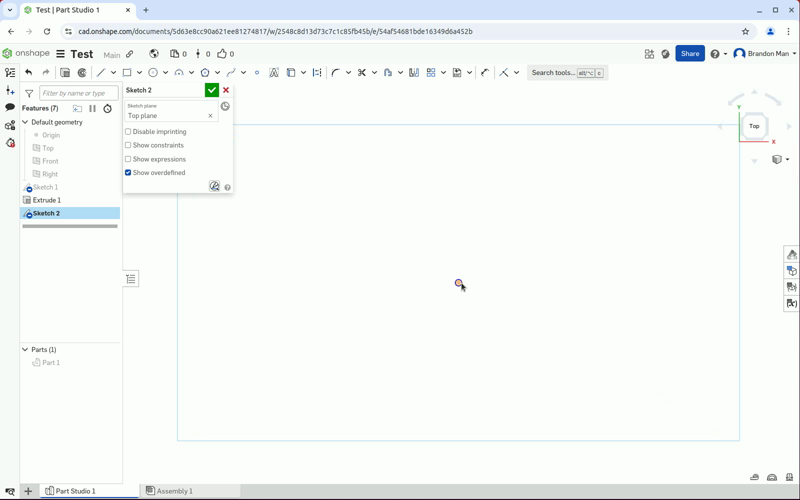
scroll(6)
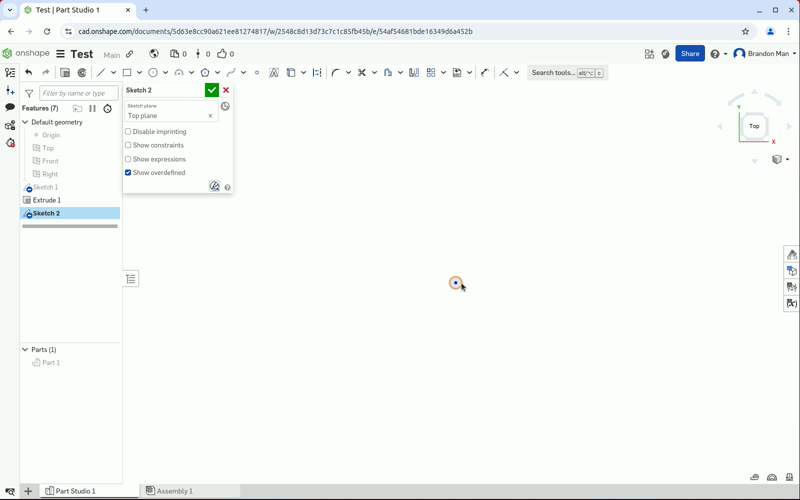
click(461, 282)
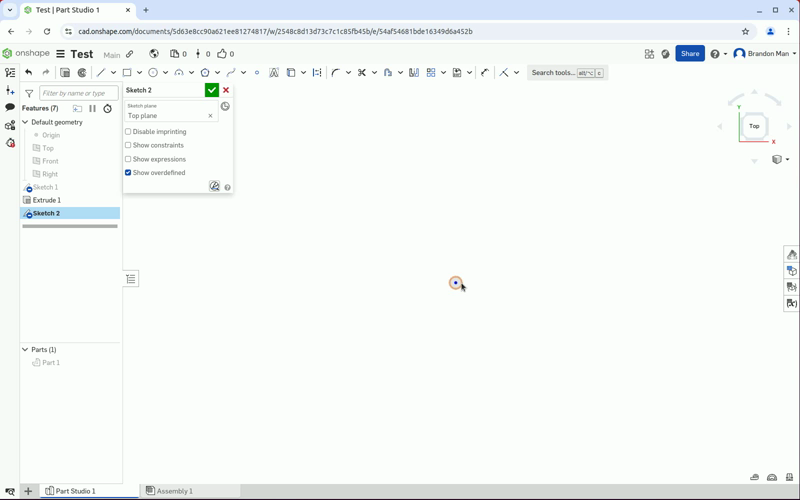
scroll(-6)
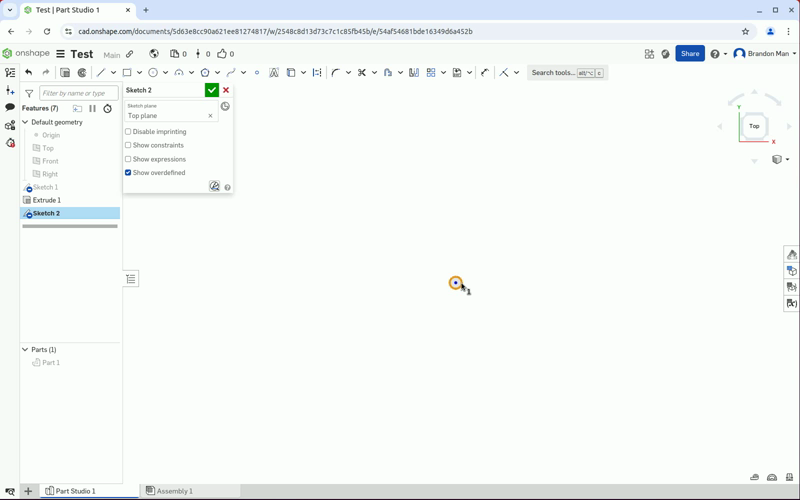
scroll(-6)
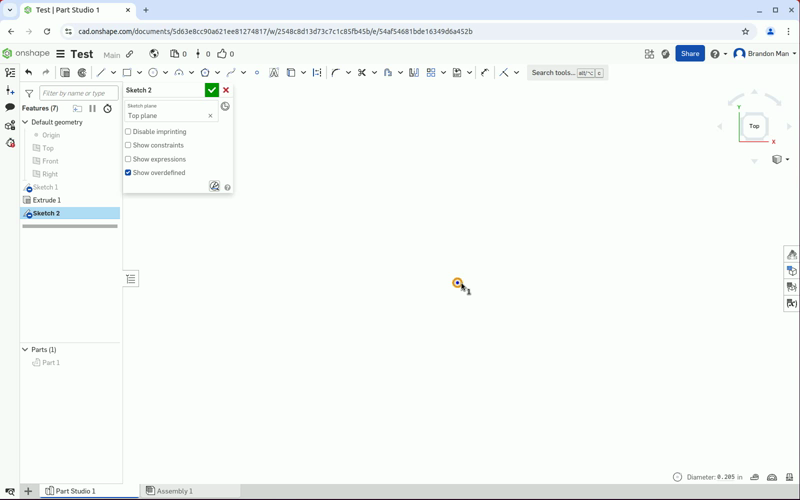
scroll(-6)
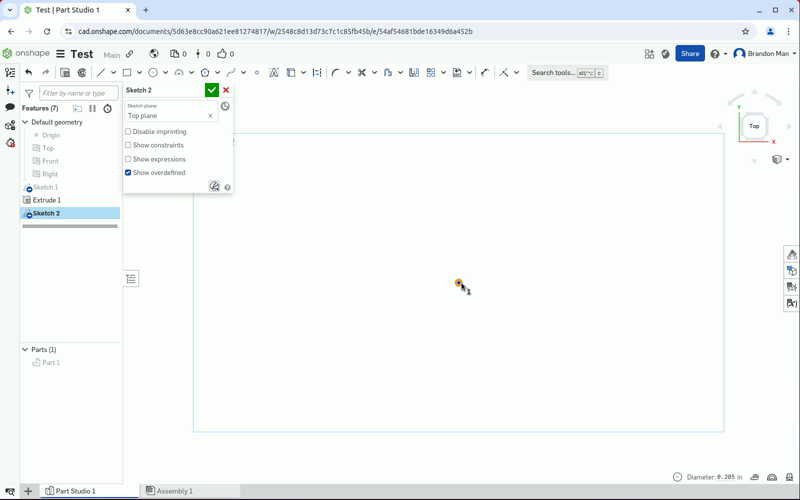
scroll(-6)
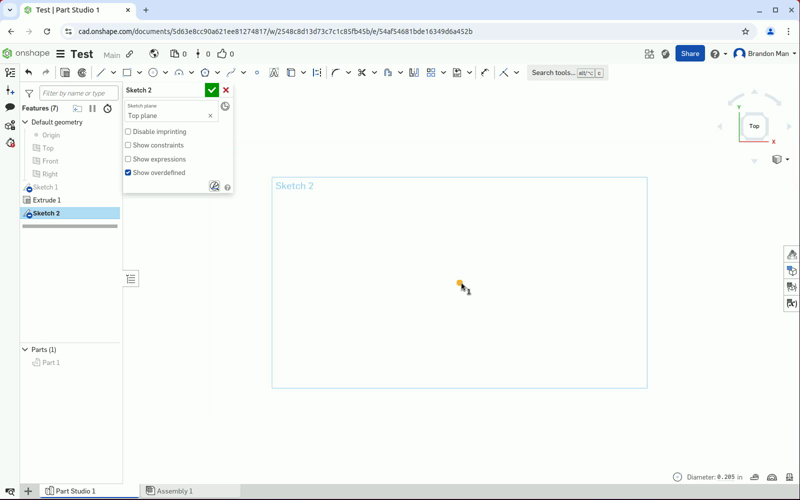
scroll(-6)
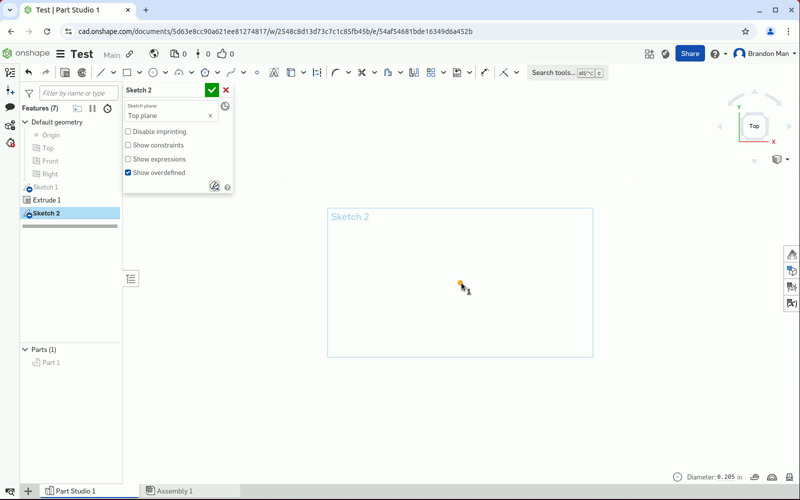
scroll(-6)
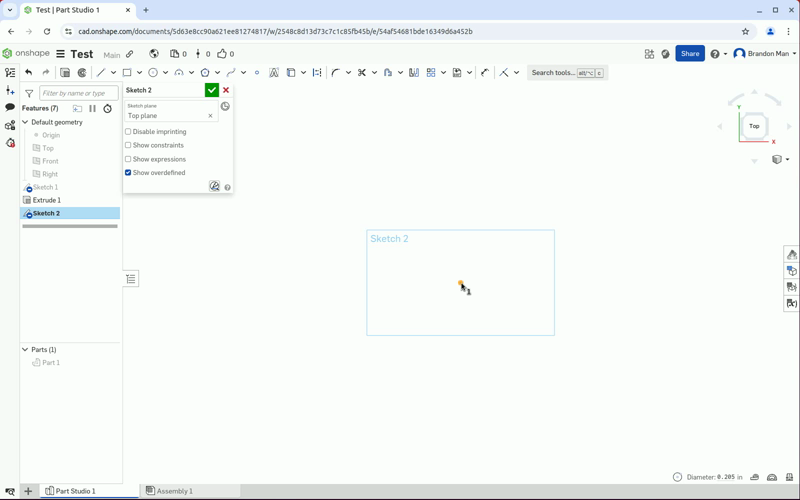
scroll(-6)
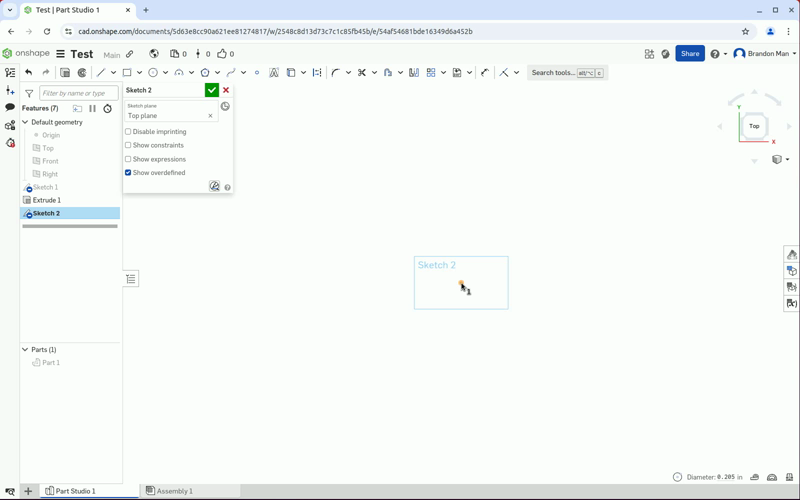
mouse_move(73, 352)
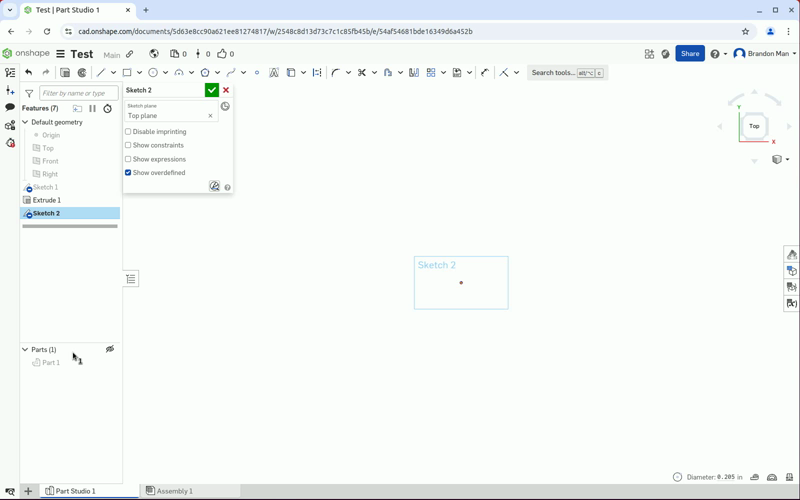
key(shift+y)
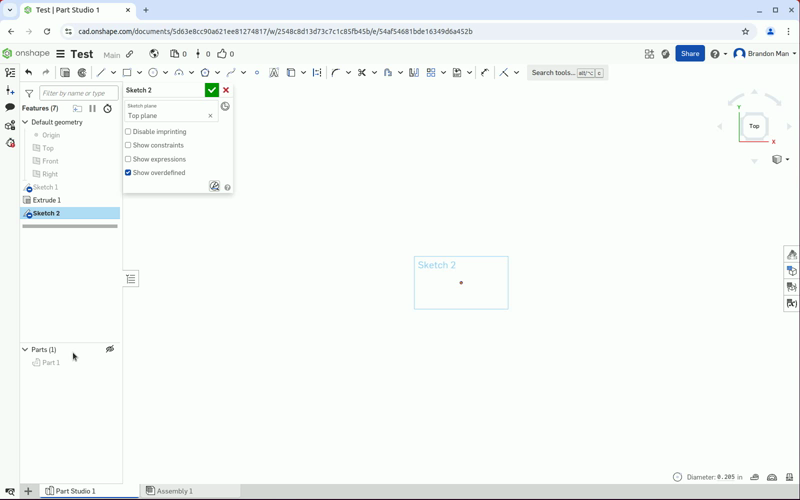
key(shift+e)
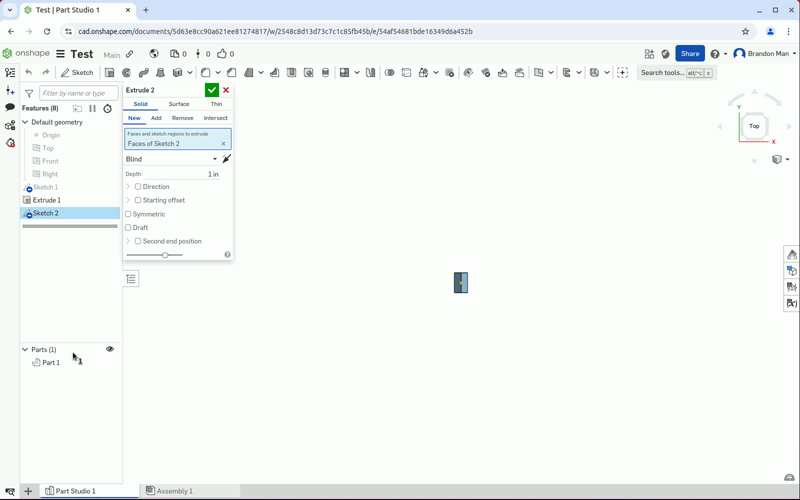
mouse_move(143, 106)
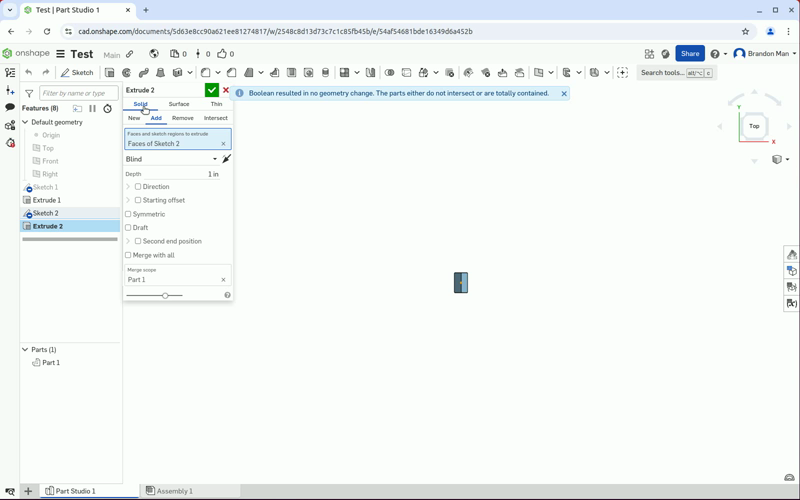
click(143, 106)
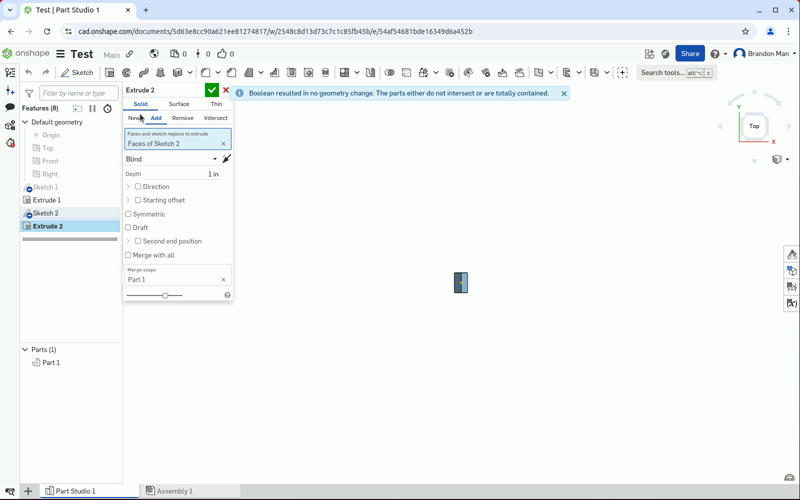
mouse_move(137, 120)
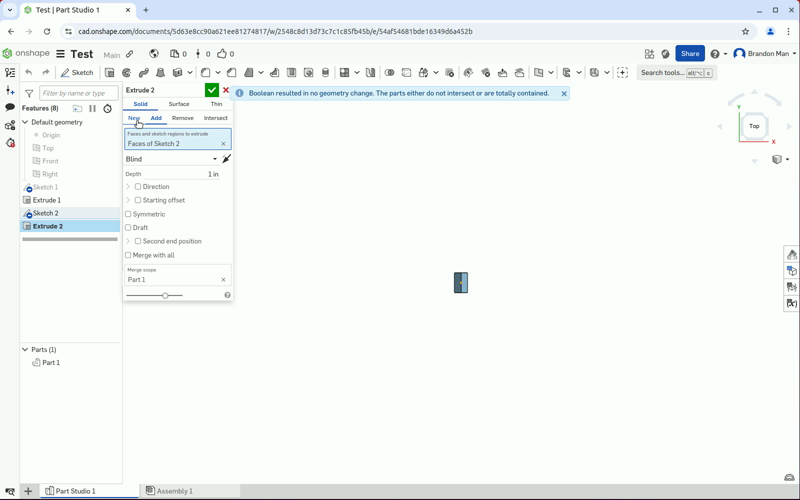
click(137, 120)
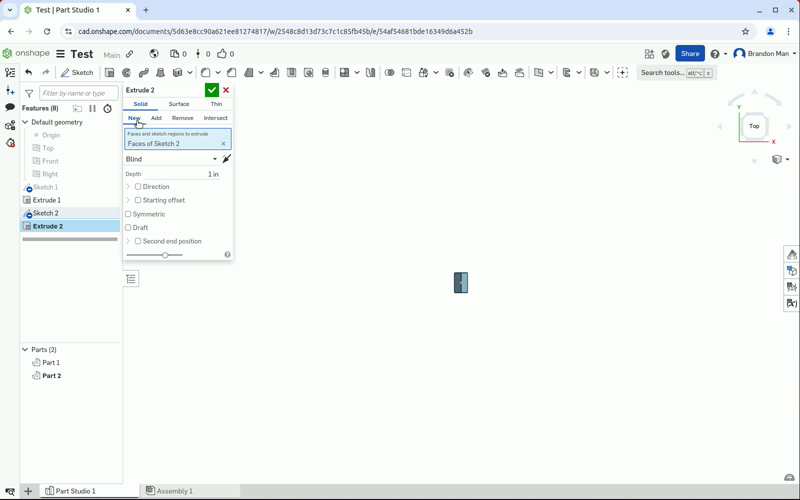
key(tab, 4)
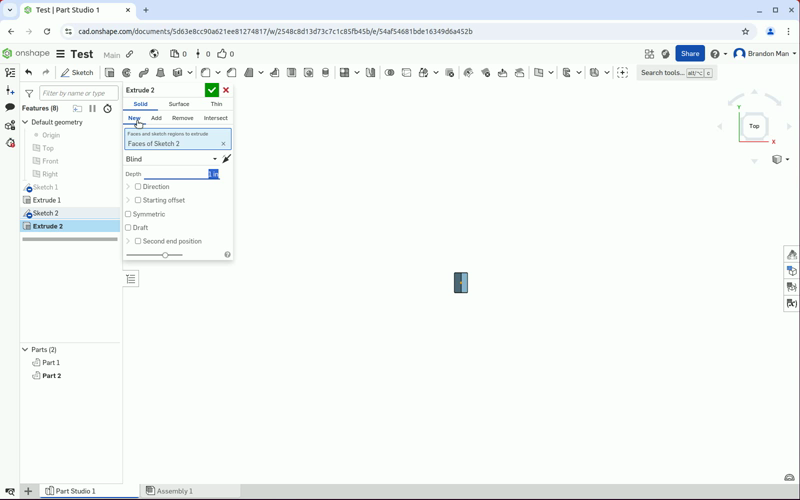
text(23.108)
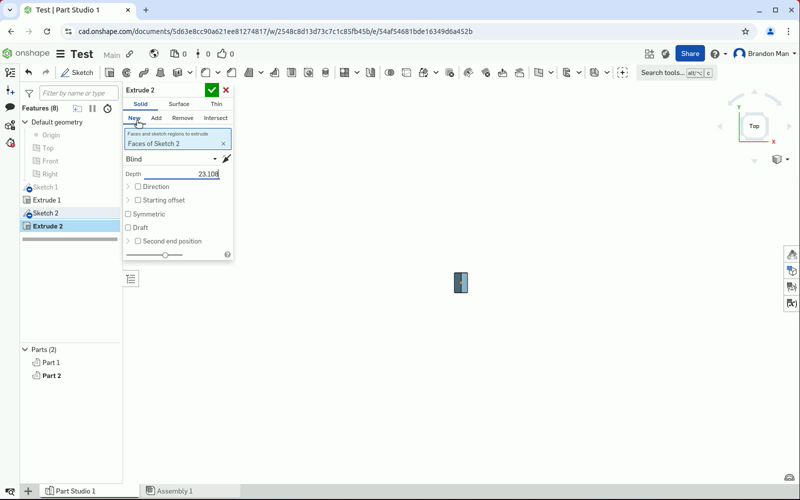
key(enter)
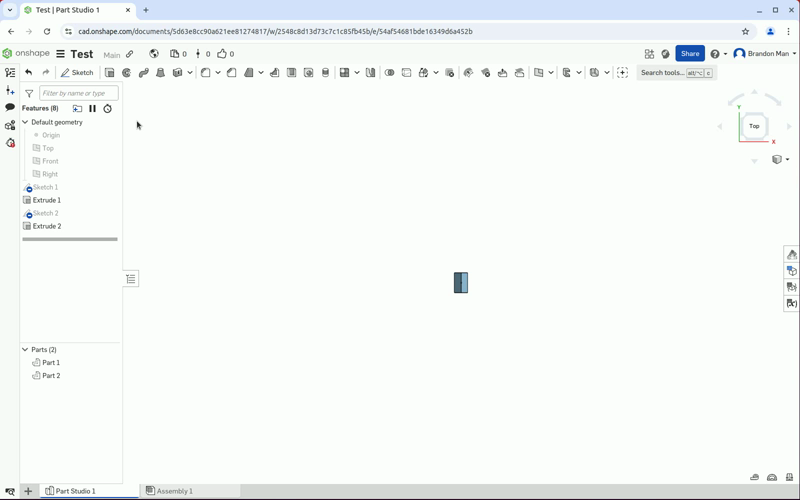
key(shift+h)
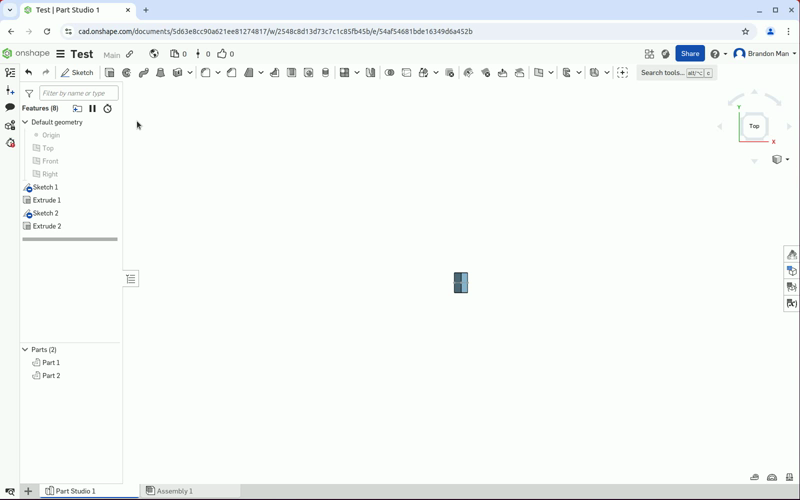
key(shift+h)
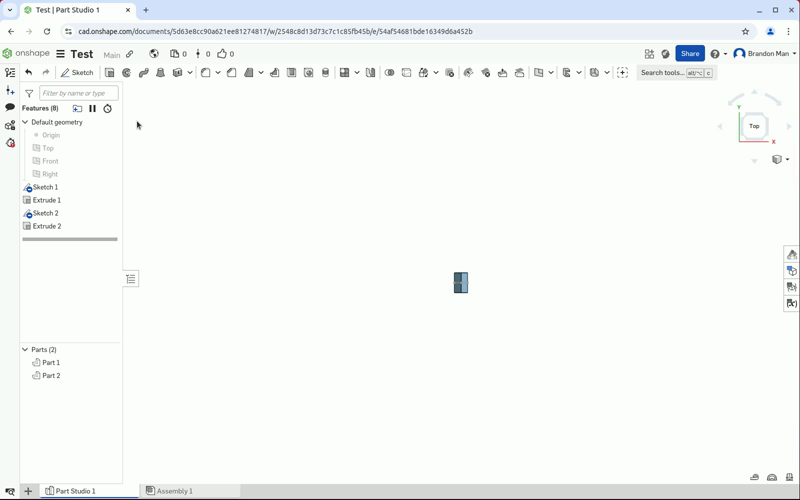
key(shift+7)
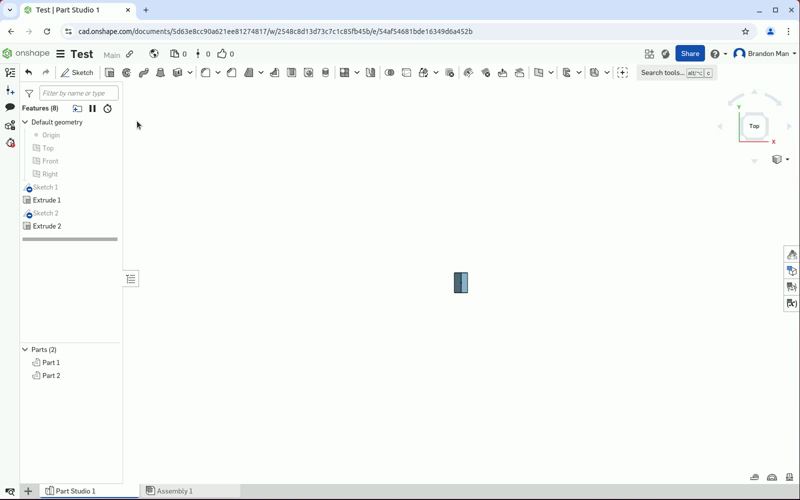
key(up, 3)
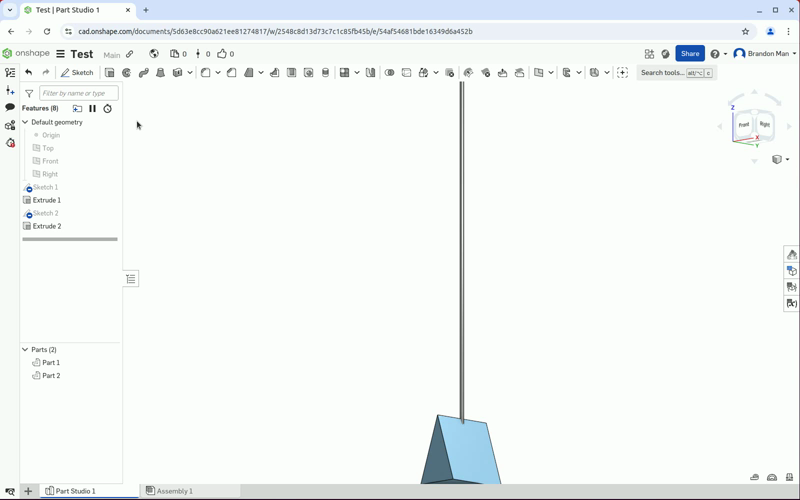
key(left, 3)
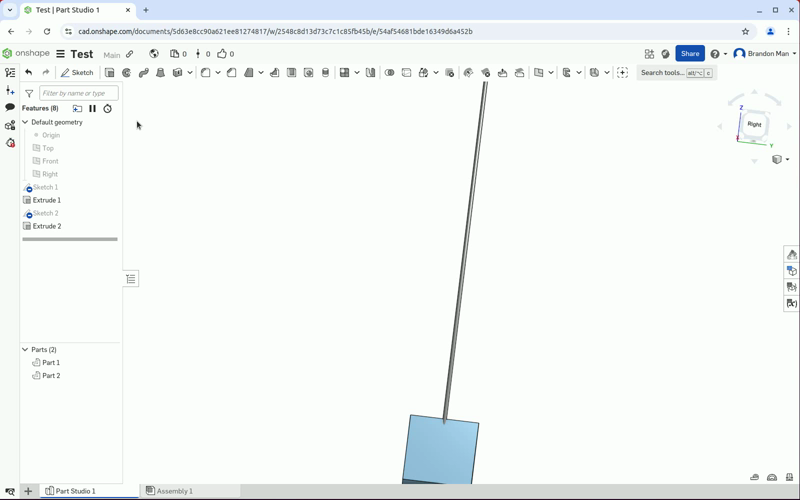
key(right, 3)
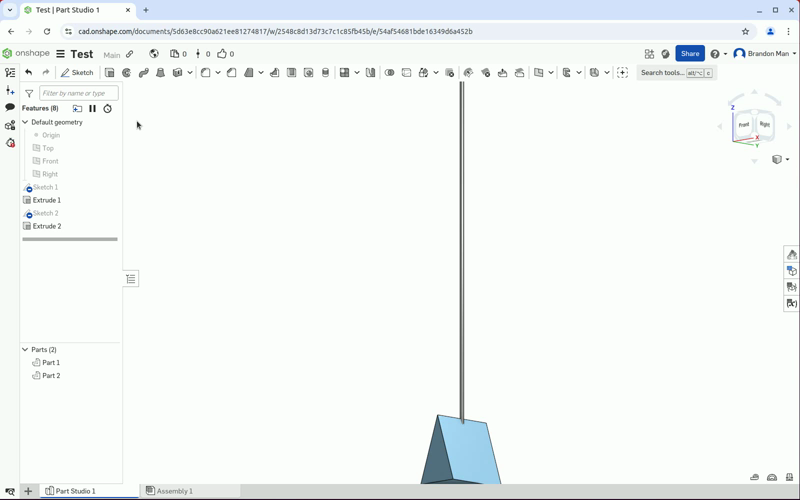
key(down, 3)
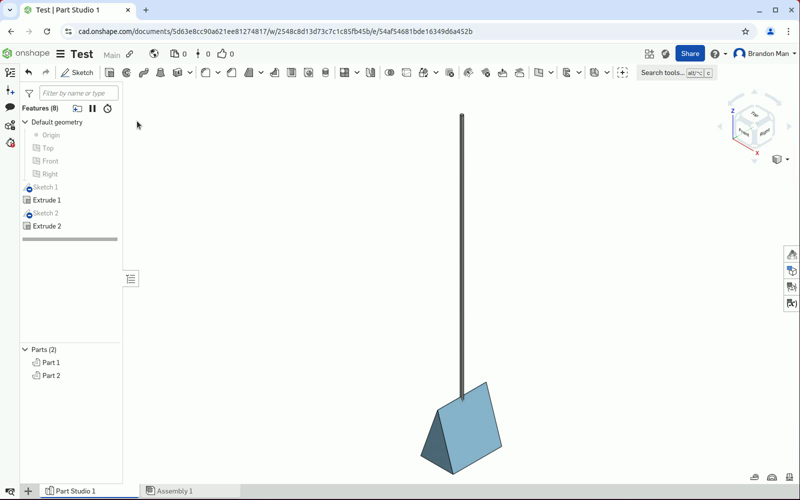
mouse_move(73, 189)
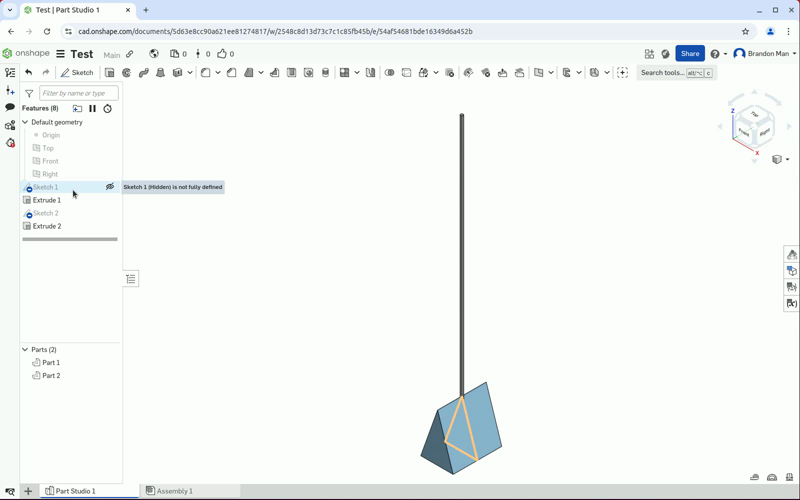
click(73, 189)